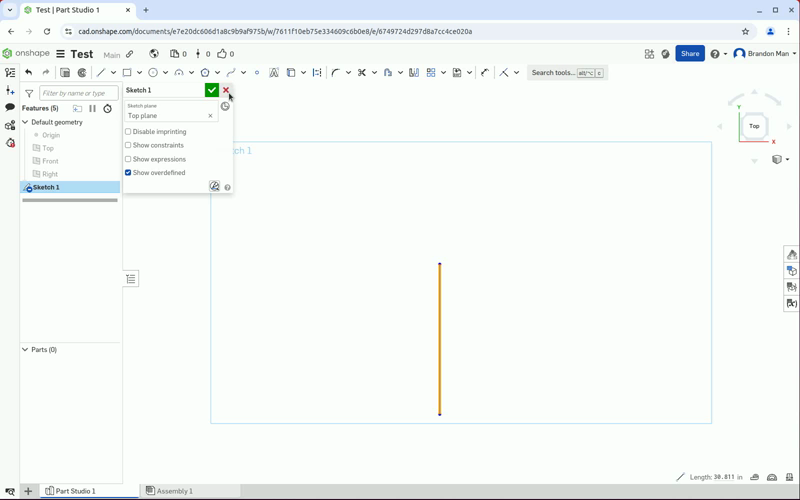
key(shift+h)
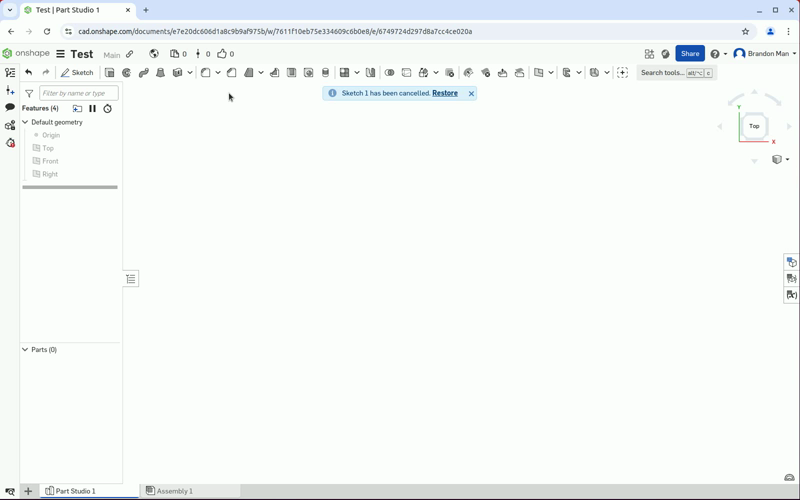
mouse_move(73, 352)
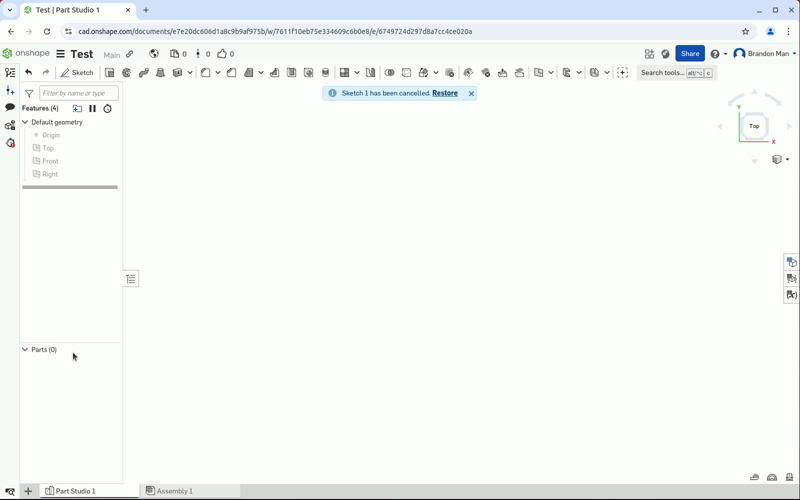
key(y)
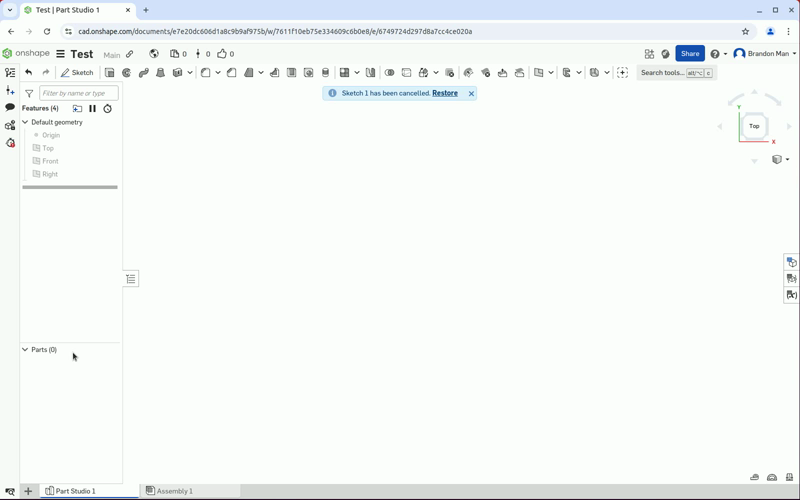
key(shift+p)
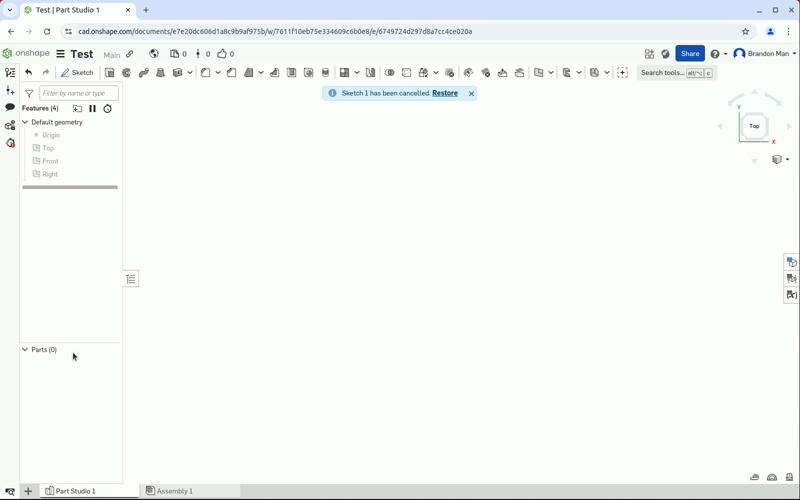
key(space)
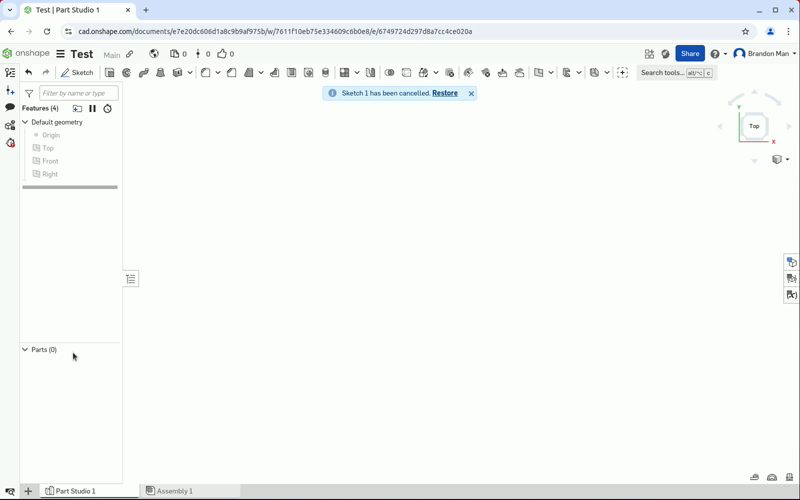
key_down(shift)
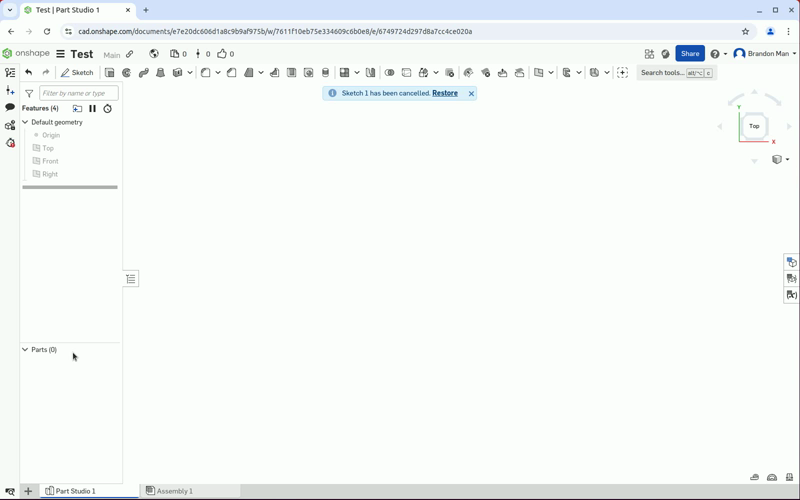
key(up)
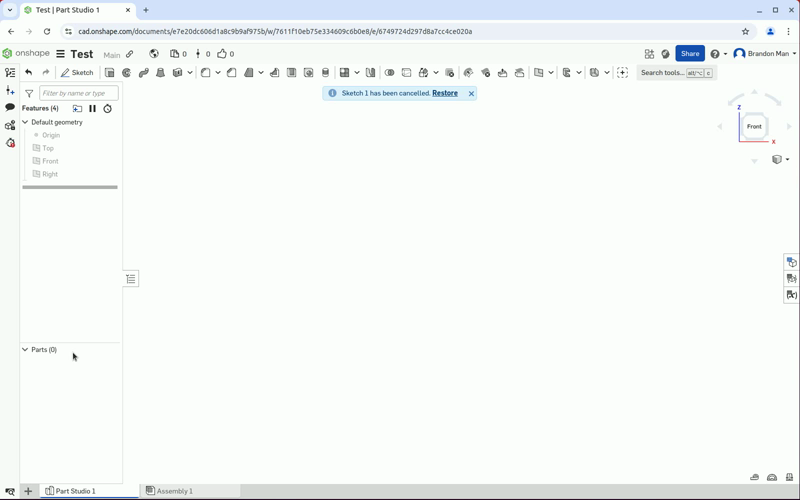
key_up(shift)
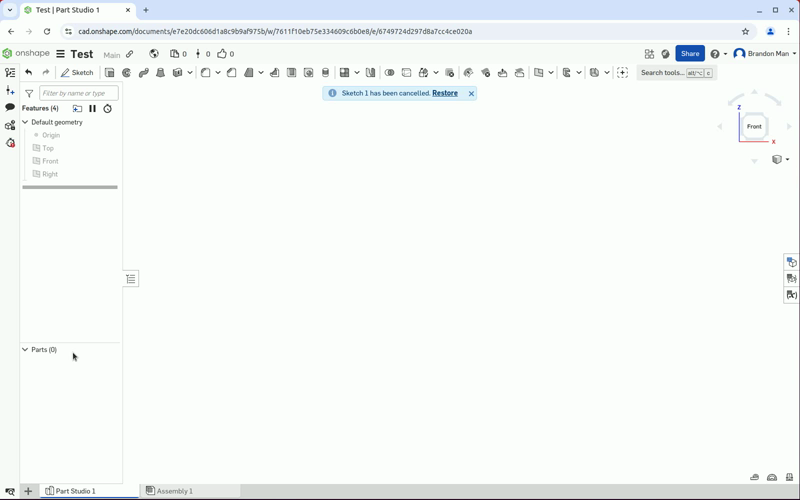
mouse_move(73, 352)
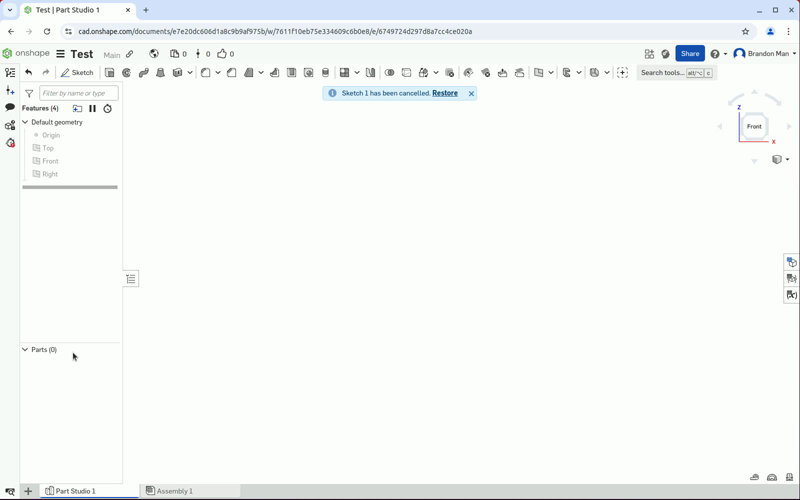
key(shift+y)
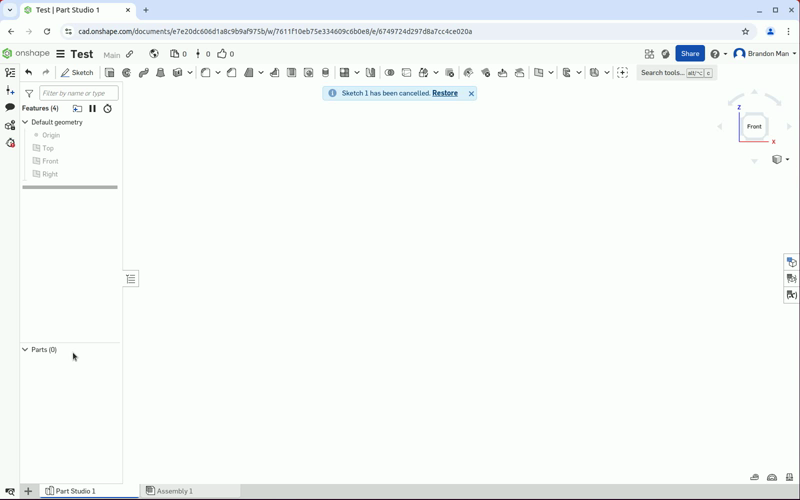
key(shift+s)
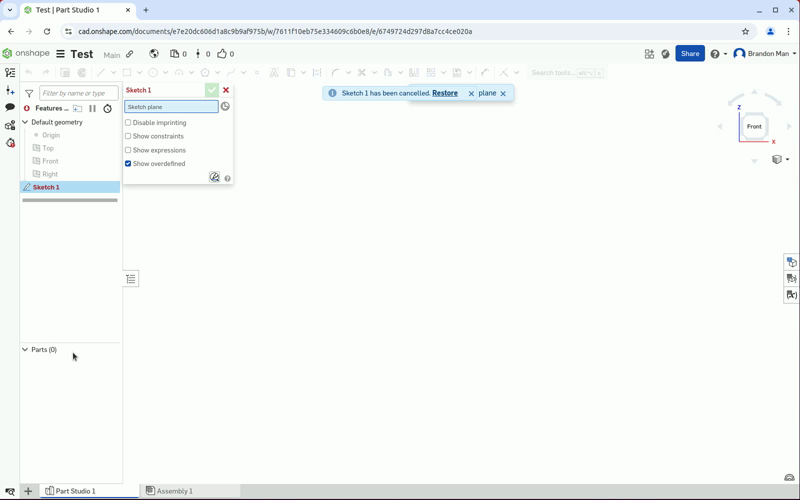
mouse_move(73, 163)
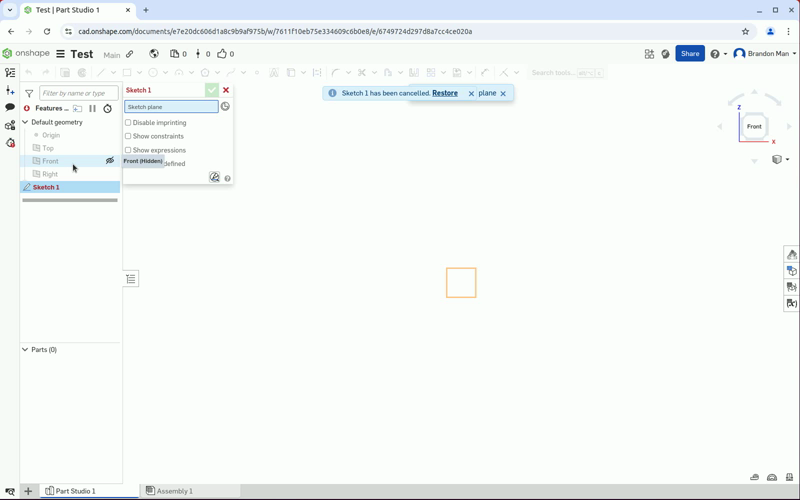
click(73, 163)
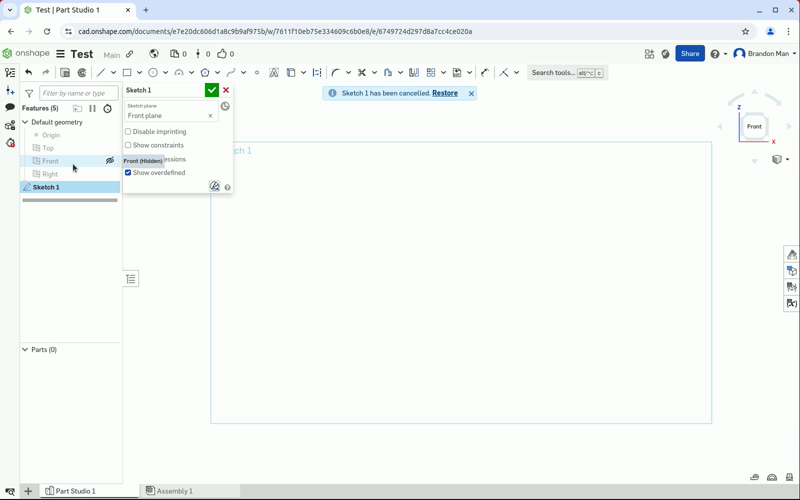
mouse_move(73, 352)
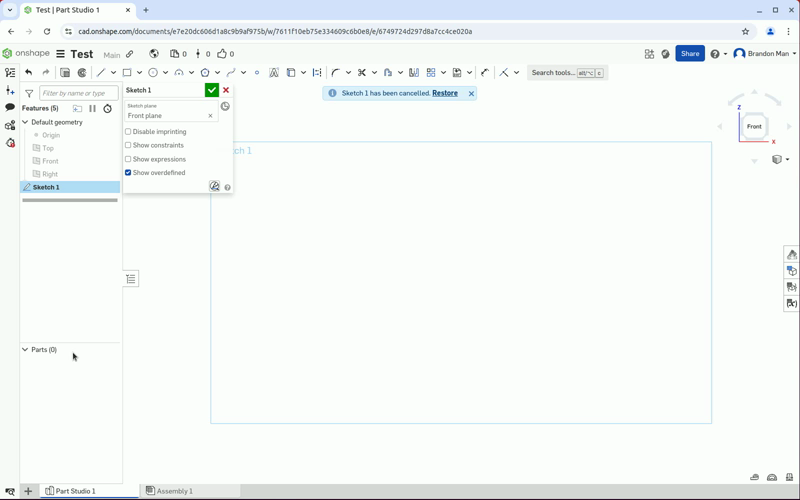
key(y)
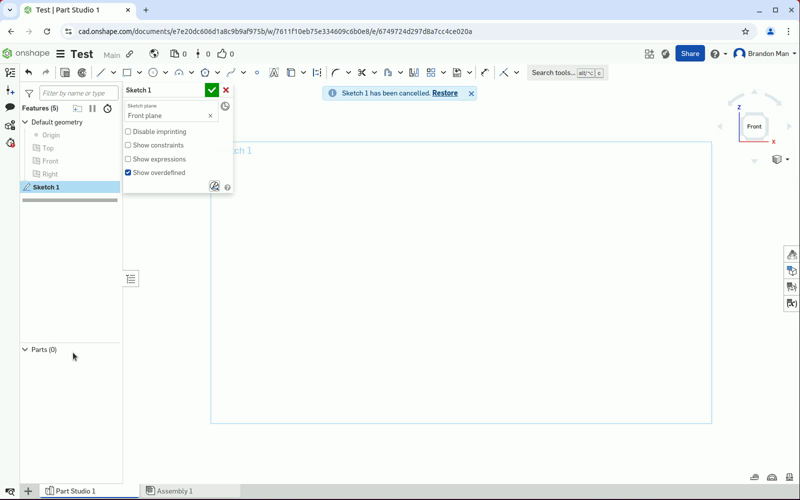
key(c)
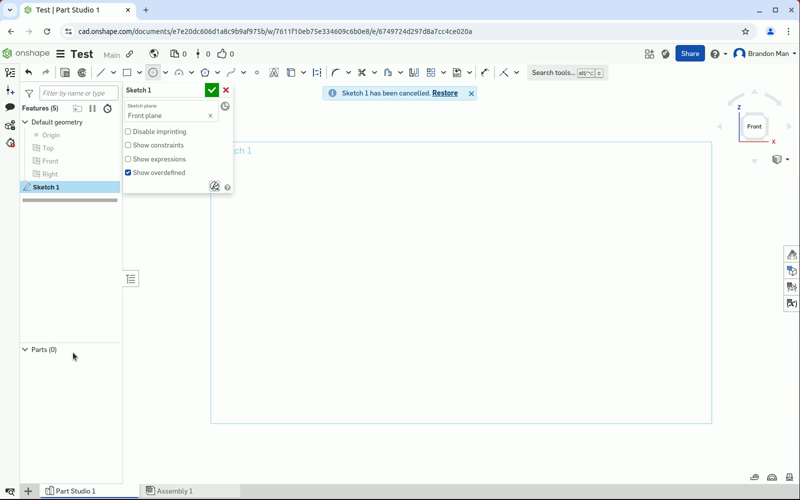
key_down(shift)
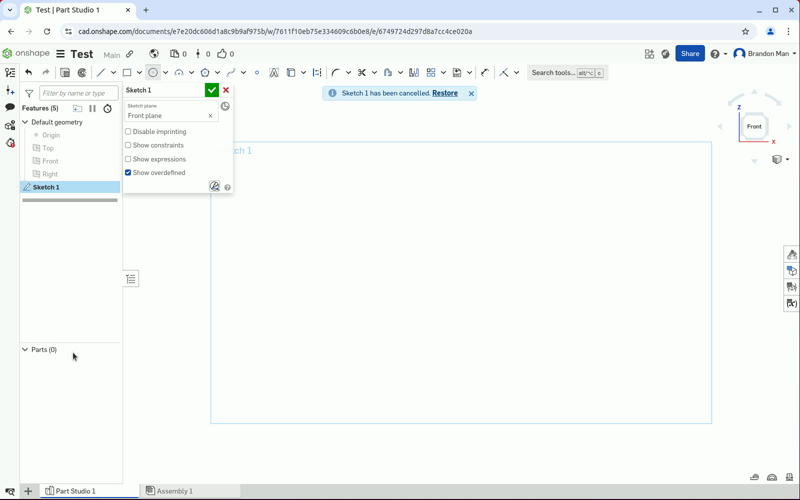
mouse_move(461, 282)
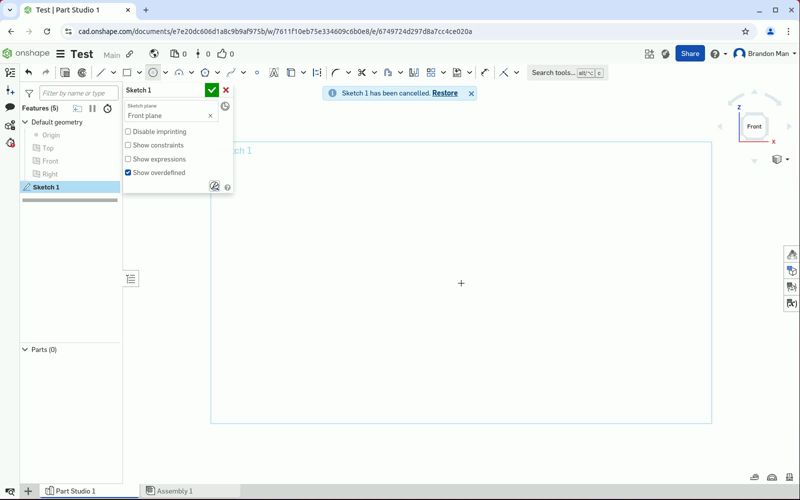
click(461, 282)
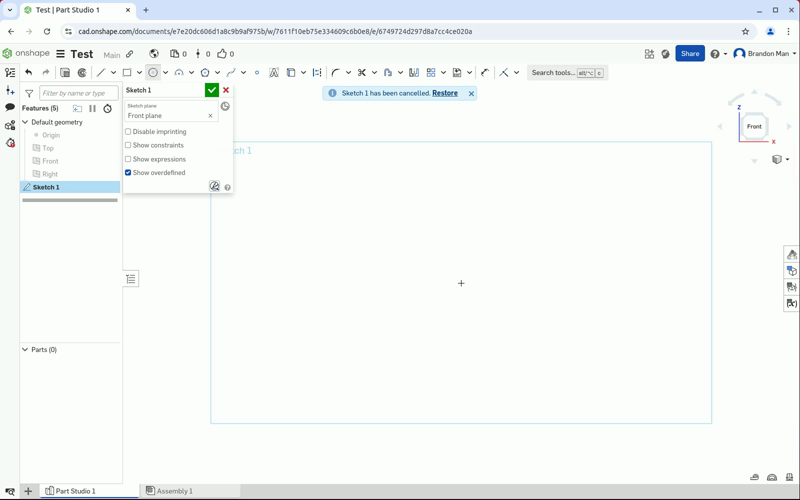
key_up(shift)
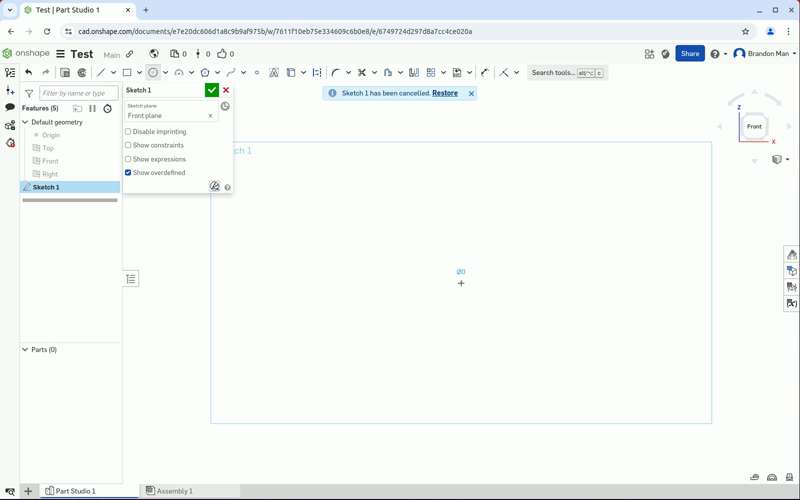
mouse_move(470, 282)
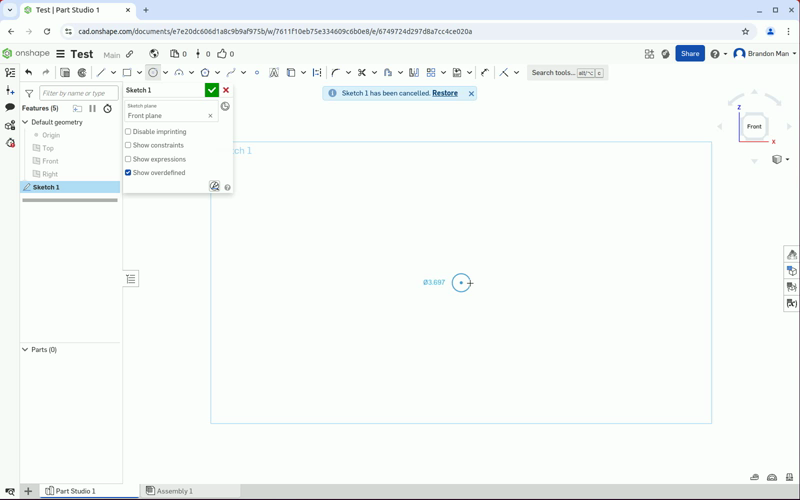
click(470, 282)
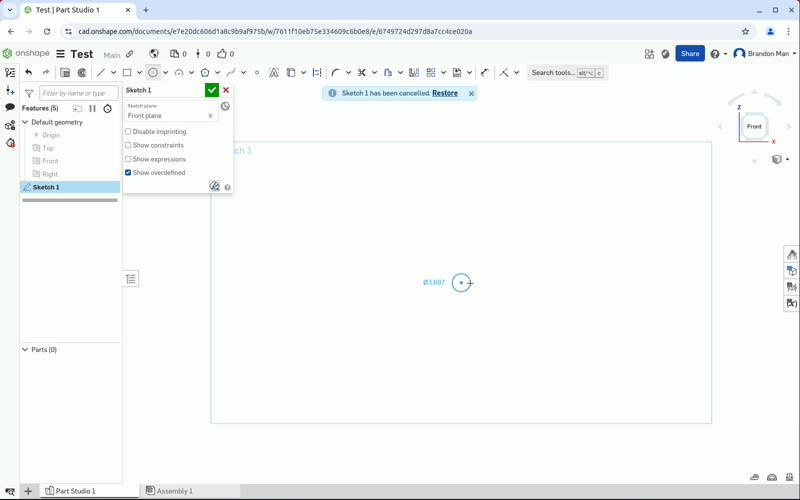
key(esc)
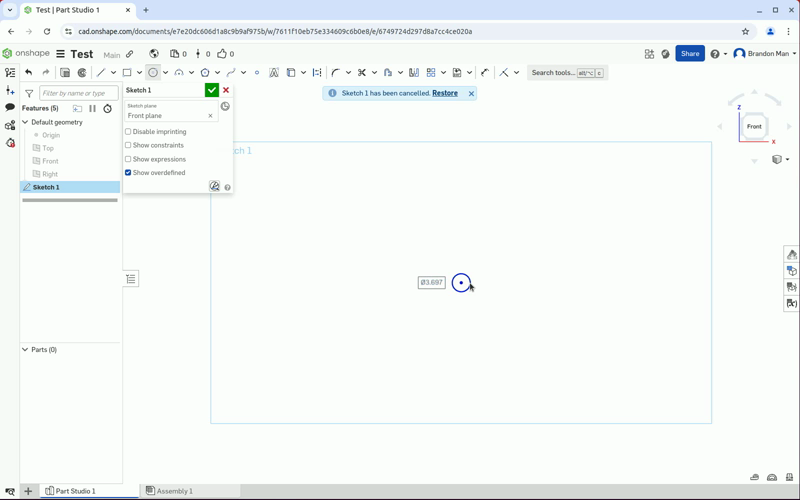
mouse_move(460, 285)
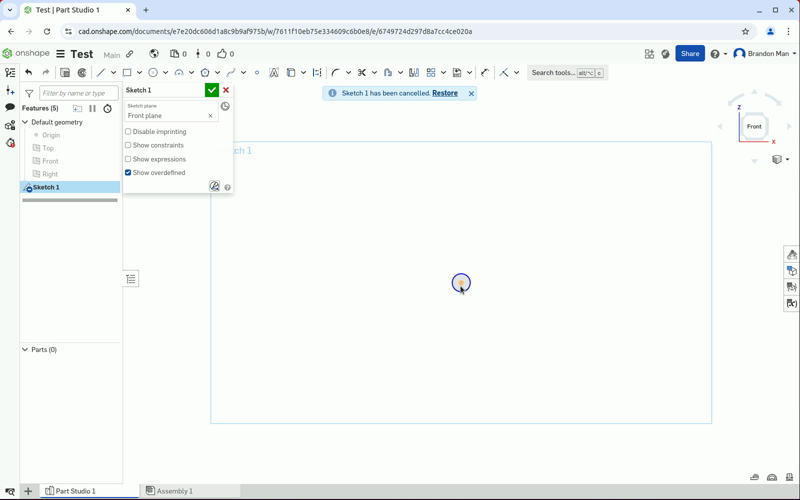
scroll(6)
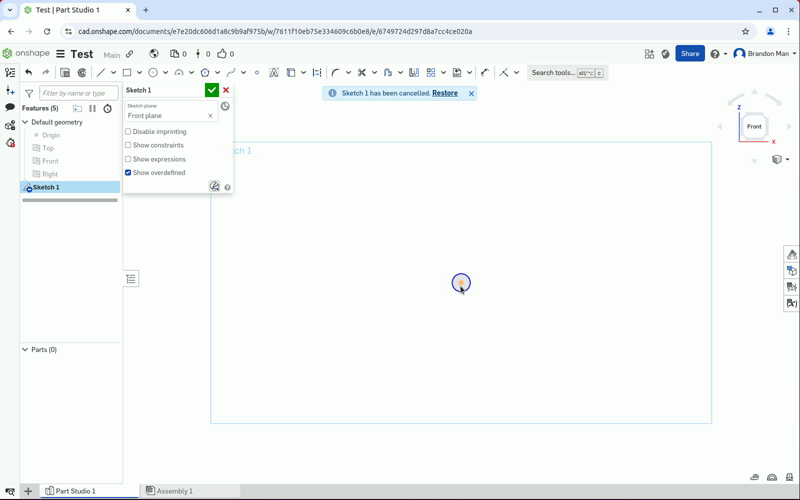
scroll(6)
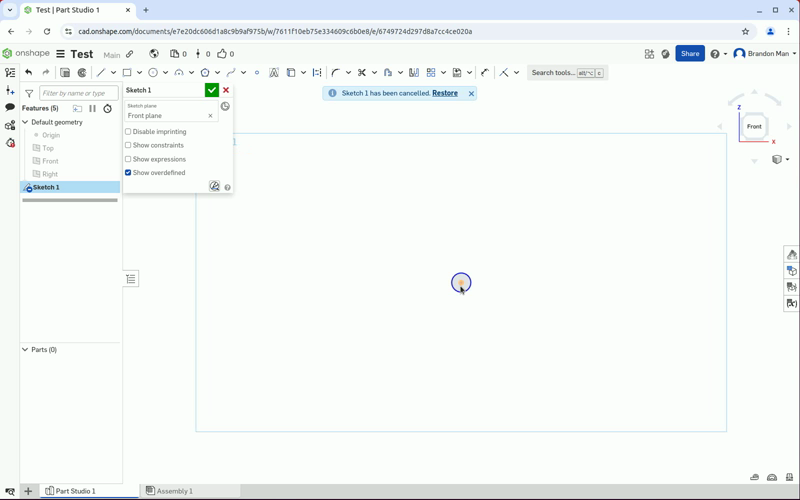
scroll(6)
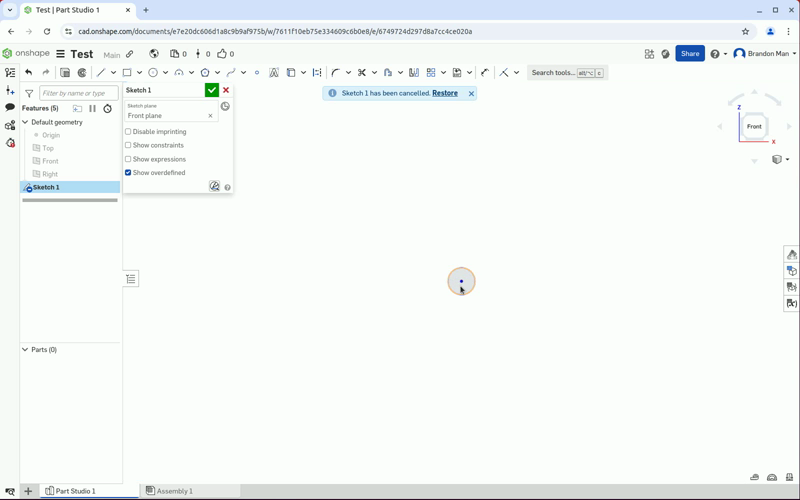
scroll(6)
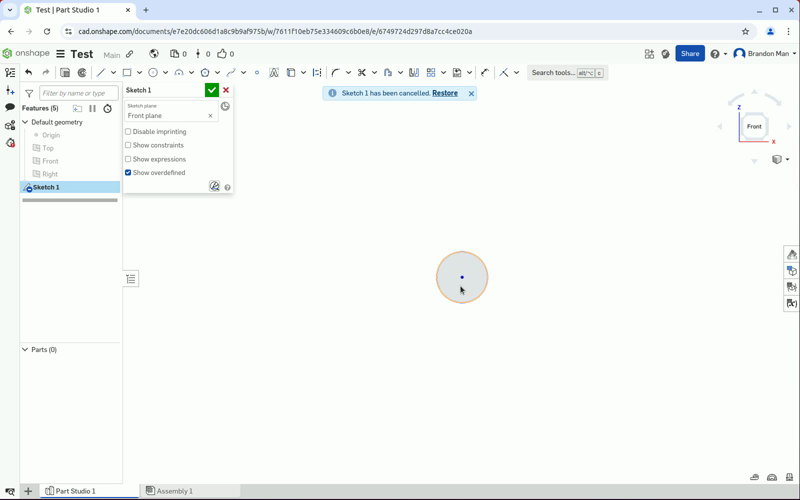
scroll(6)
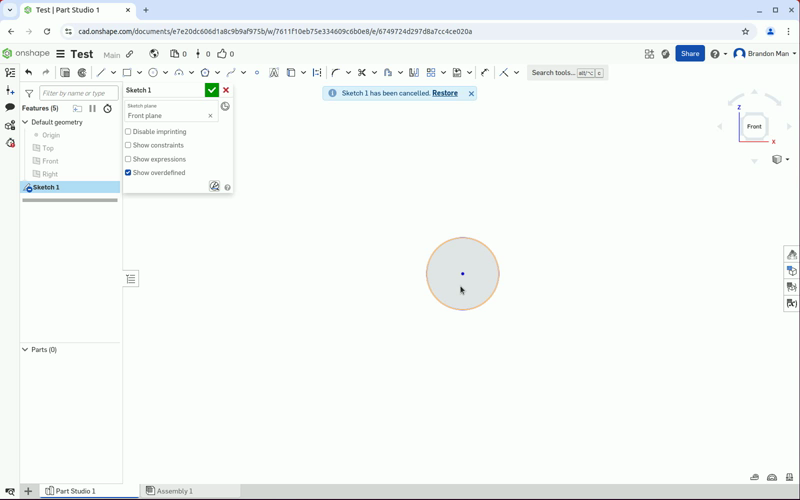
scroll(6)
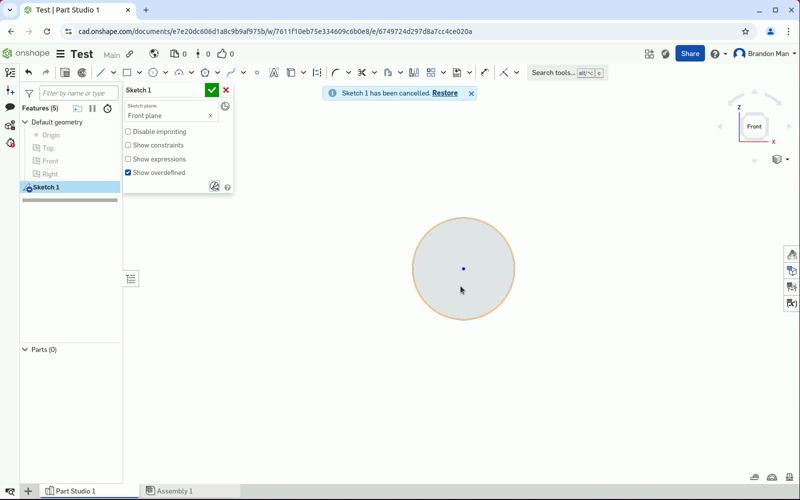
scroll(6)
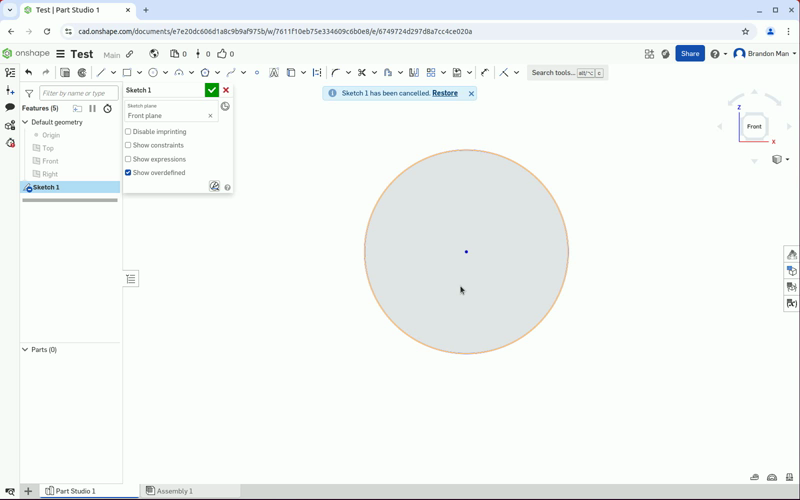
click(460, 285)
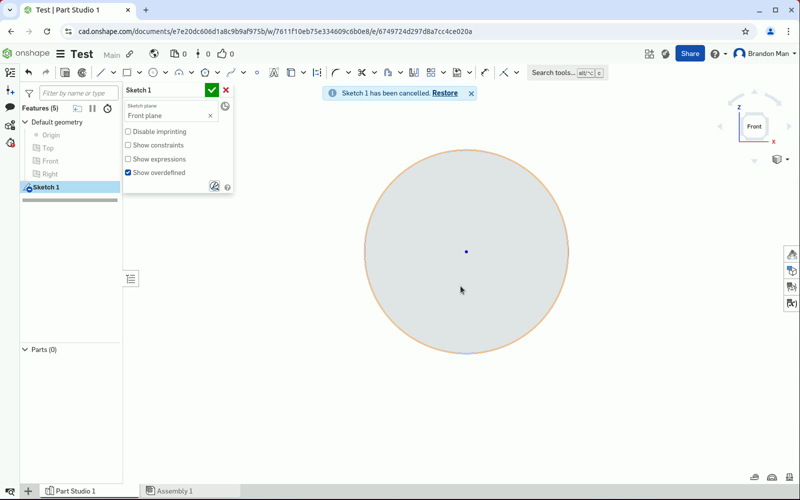
scroll(-6)
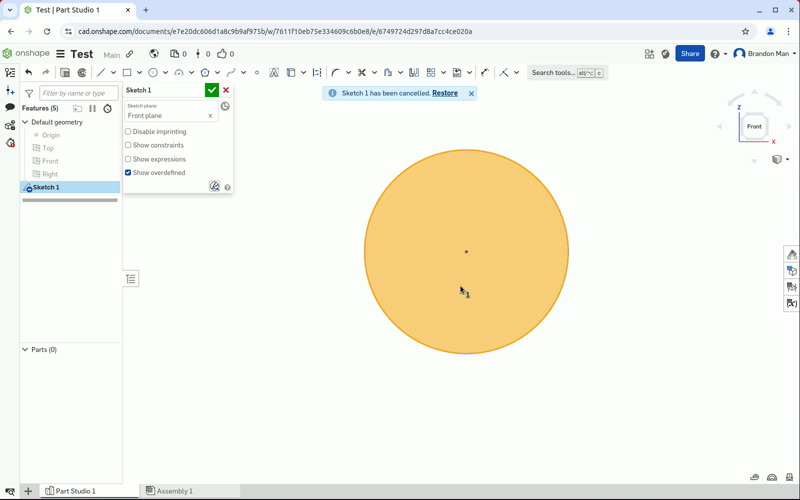
scroll(-6)
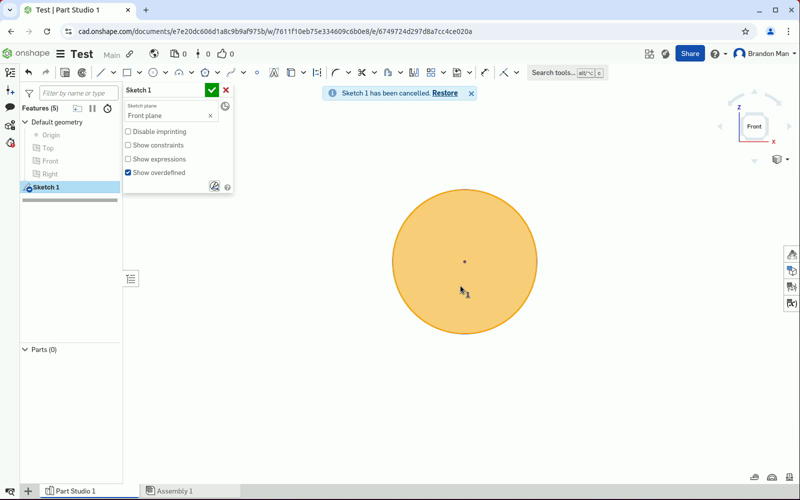
scroll(-6)
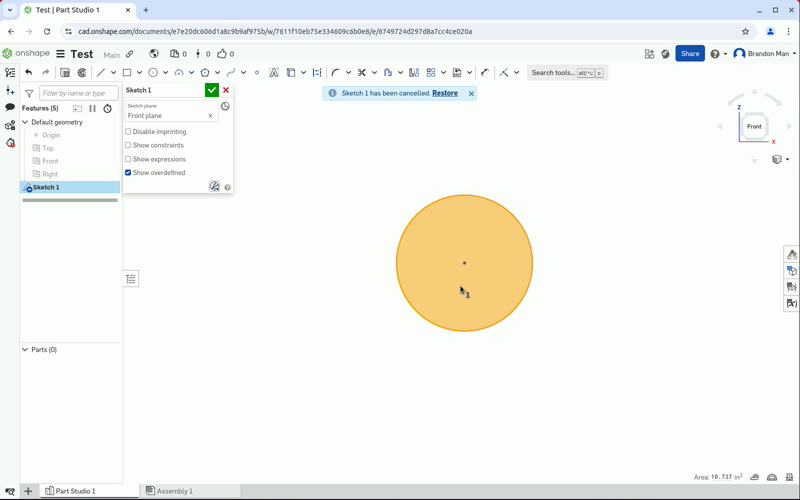
scroll(-6)
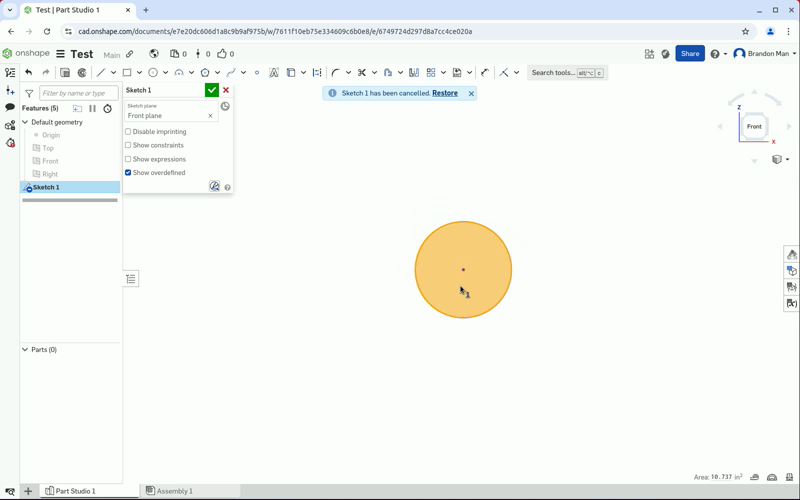
scroll(-6)
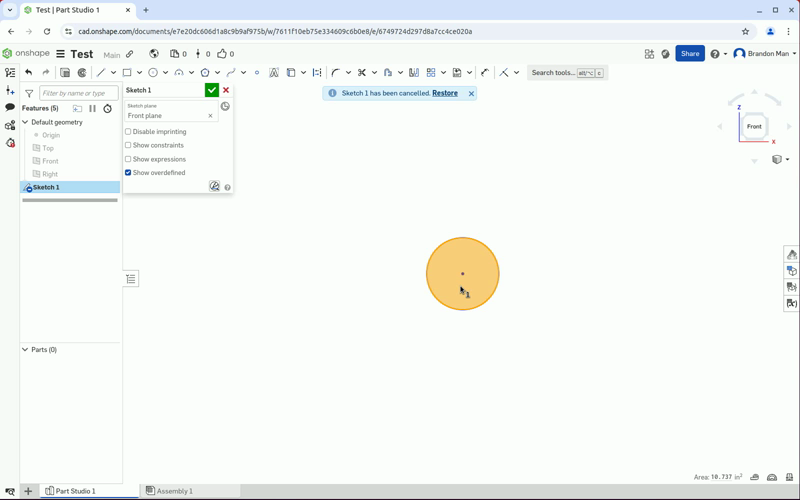
scroll(-6)
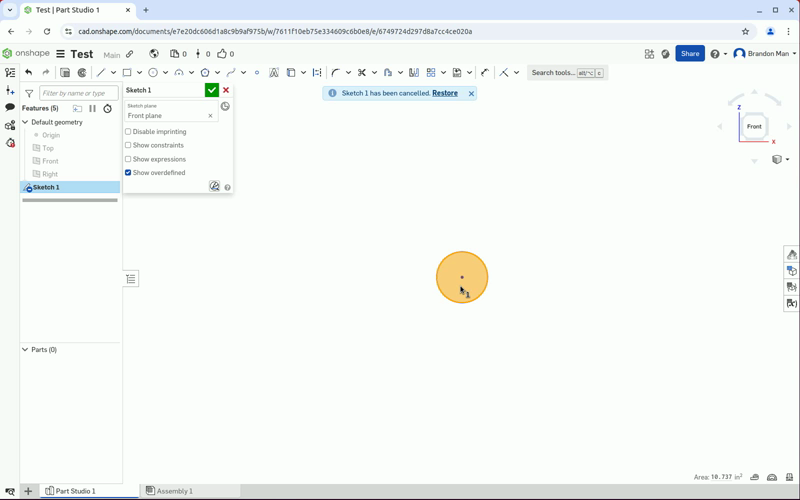
scroll(-6)
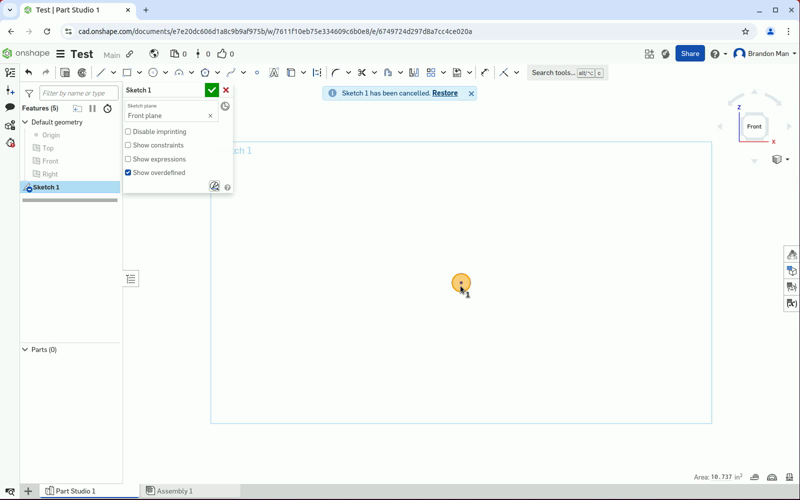
mouse_move(73, 352)
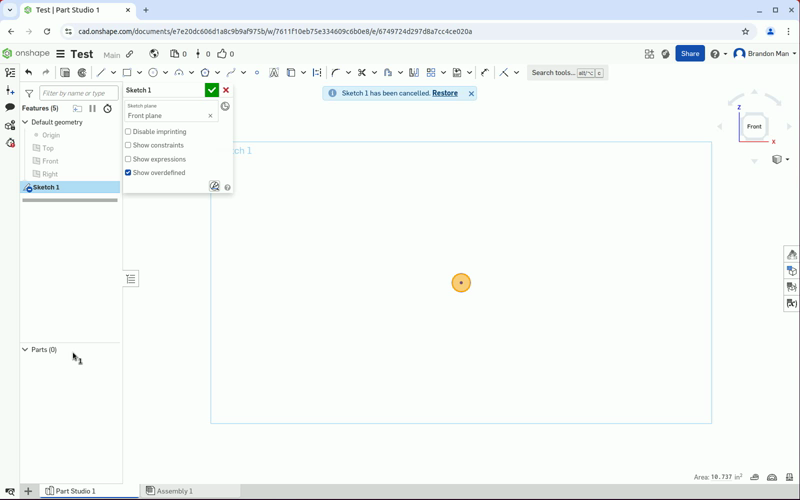
key(shift+y)
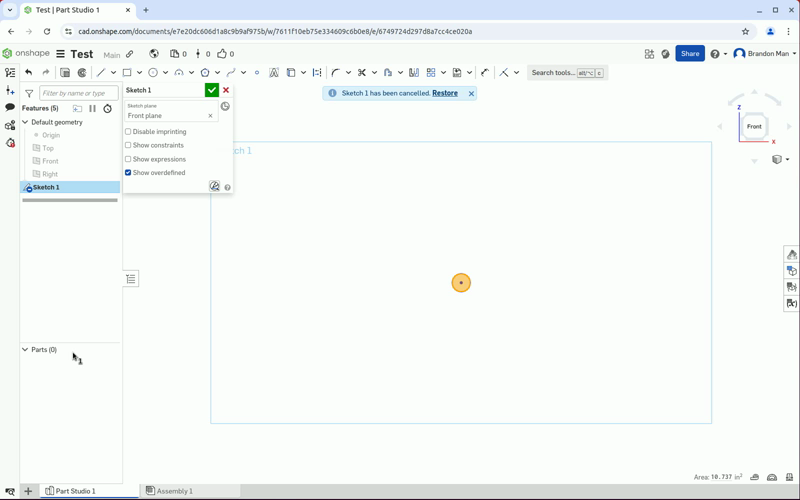
key(shift+e)
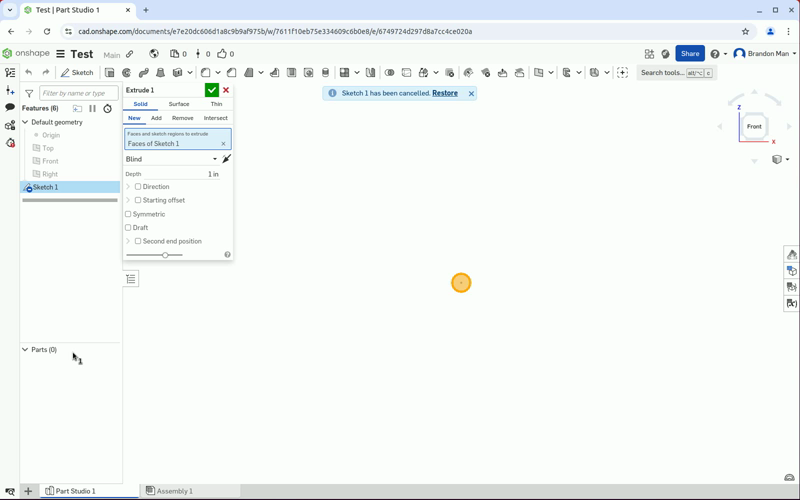
mouse_move(143, 106)
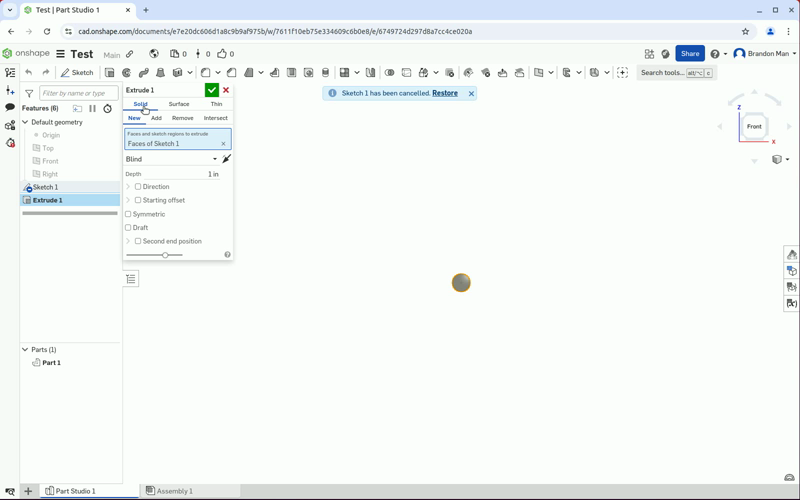
click(143, 106)
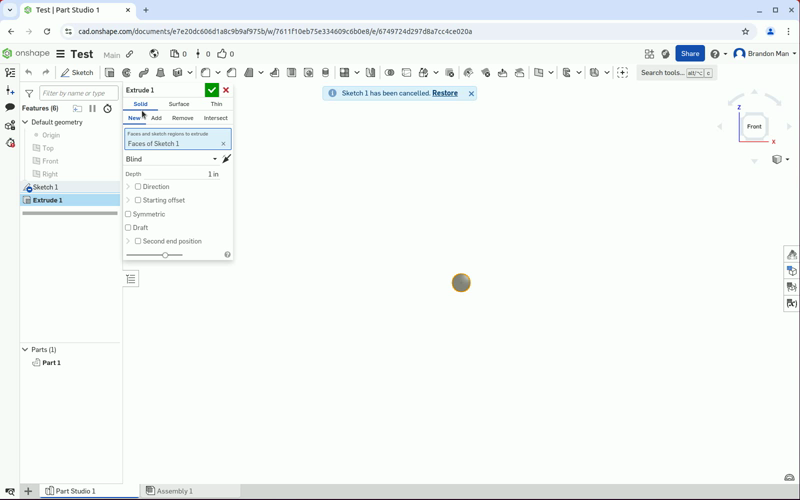
mouse_move(137, 120)
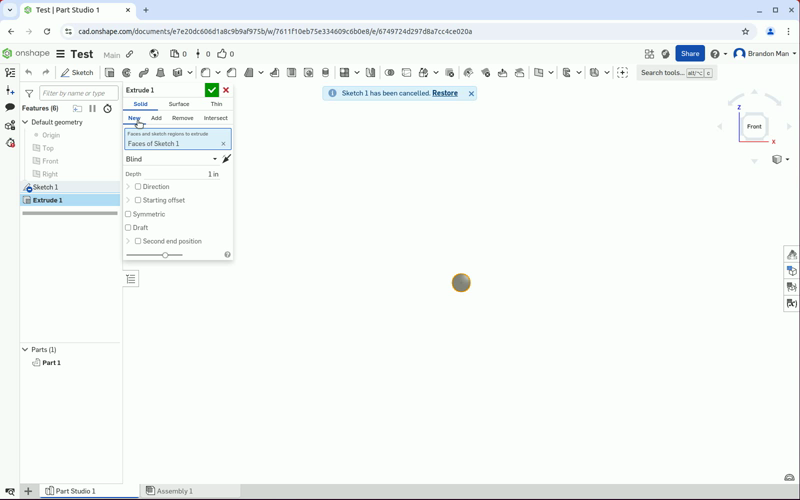
click(137, 120)
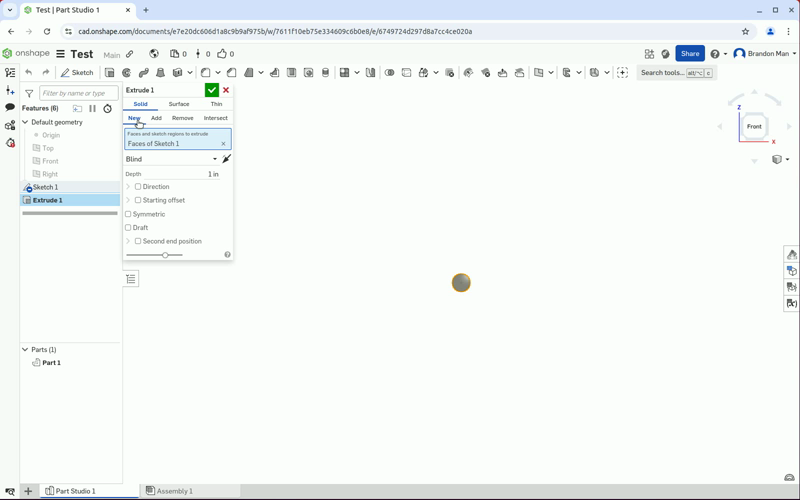
key(tab, 4)
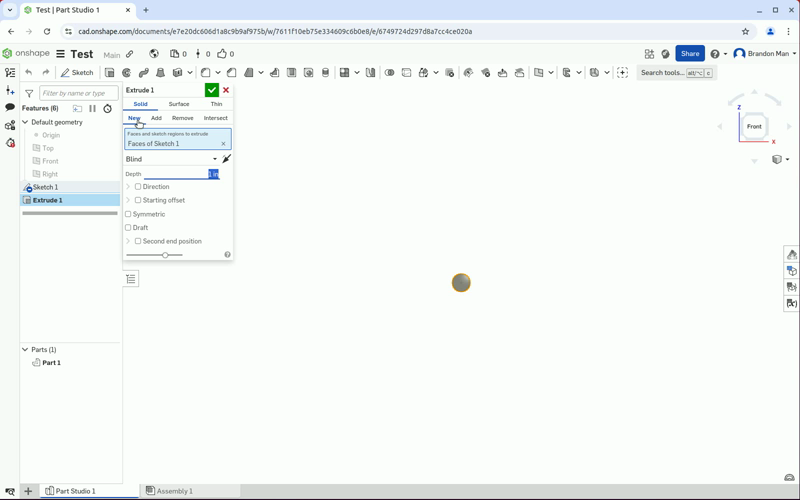
text(46.216)
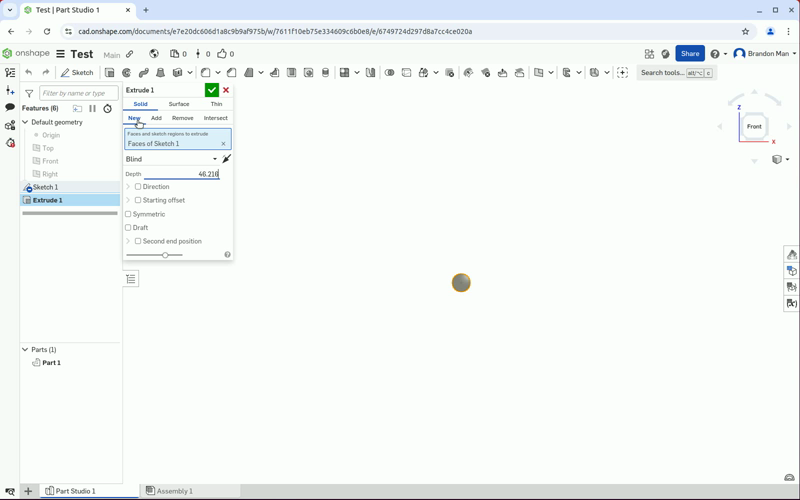
key(tab, 3)
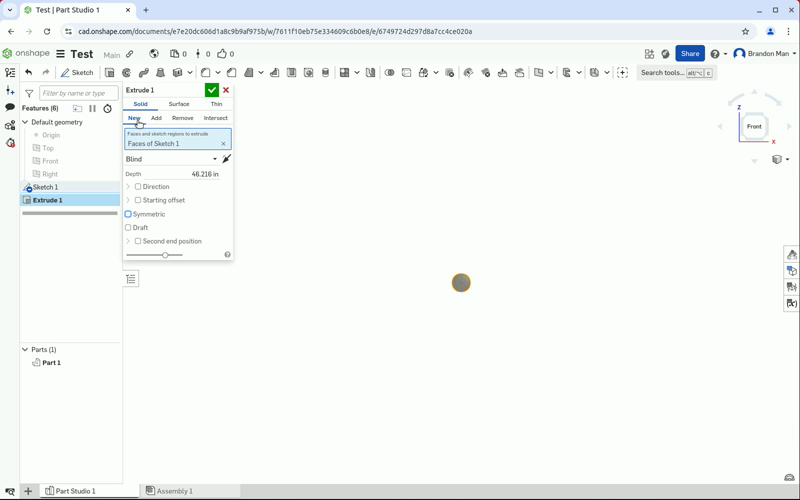
key(space)
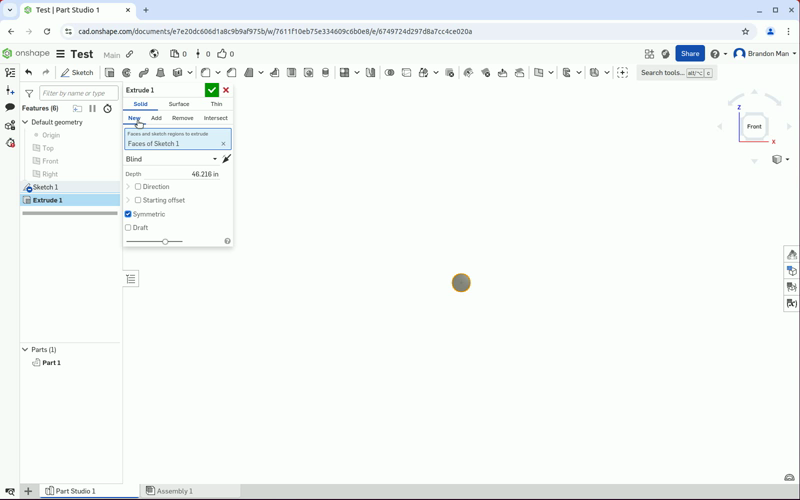
key(enter)
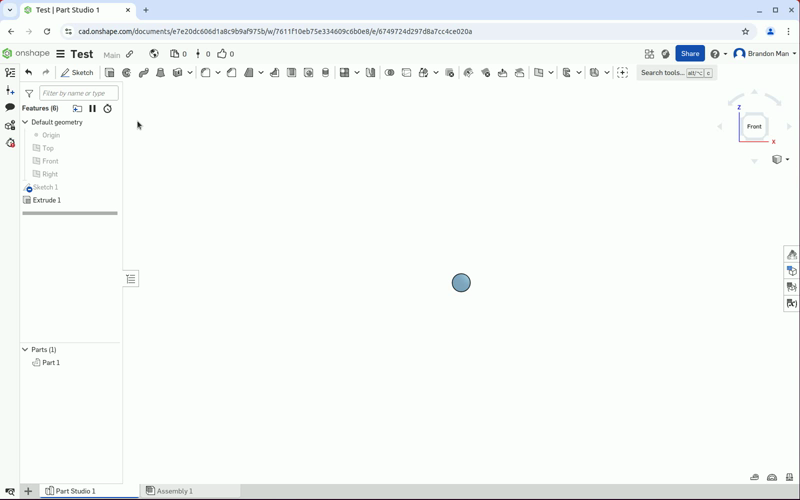
key(shift+h)
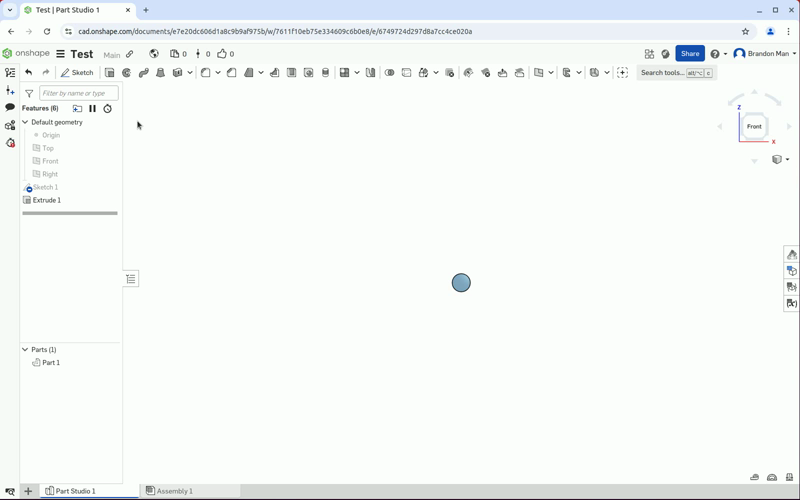
key(shift+h)
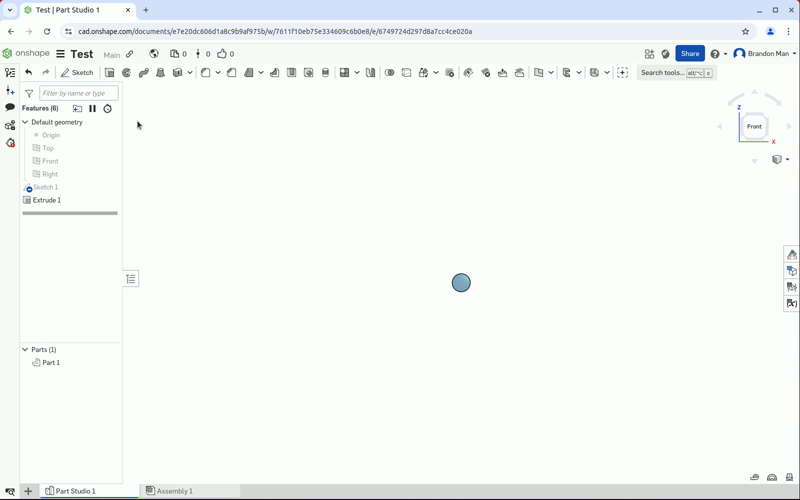
mouse_move(73, 189)
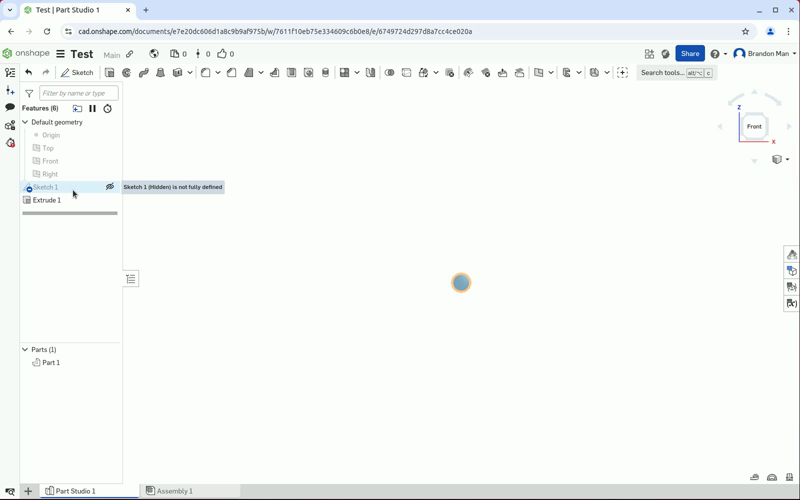
click(73, 189)
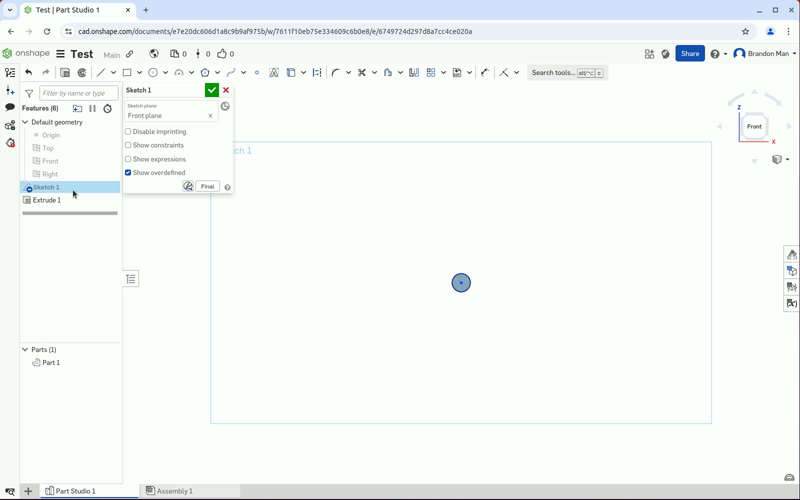
mouse_move(229, 92)
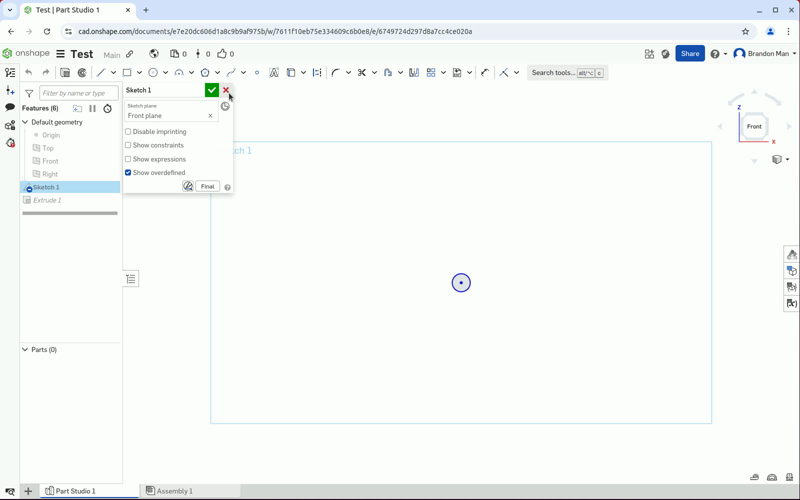
click(229, 92)
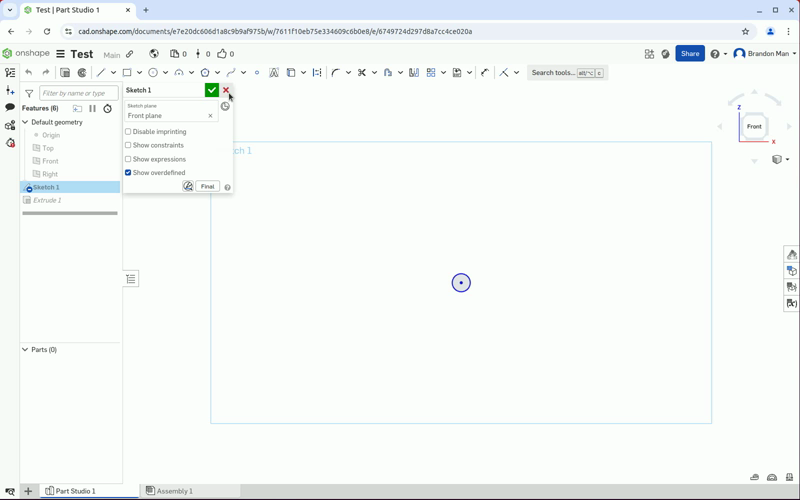
key(shift+s)
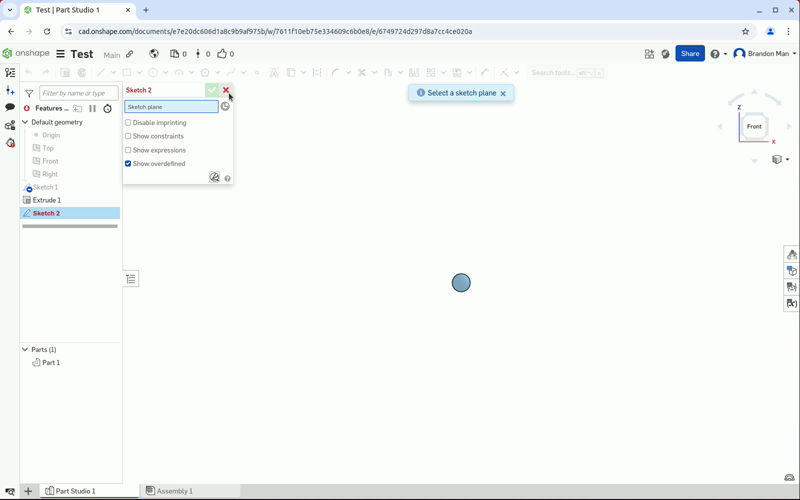
mouse_move(73, 163)
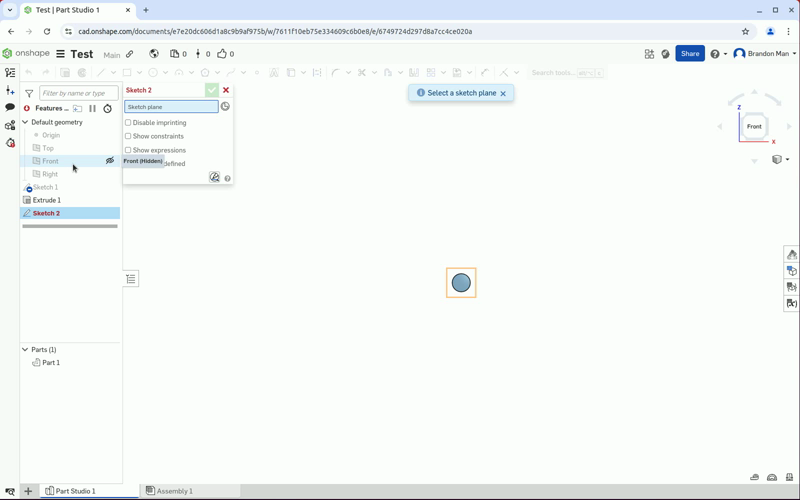
click(73, 163)
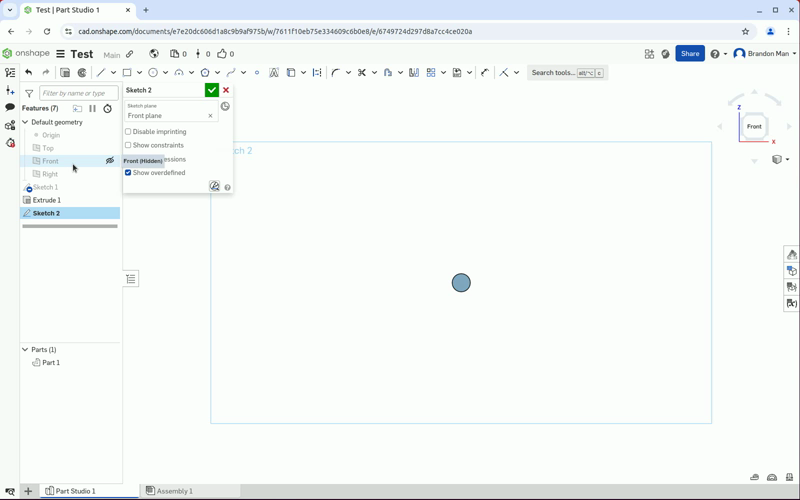
mouse_move(73, 352)
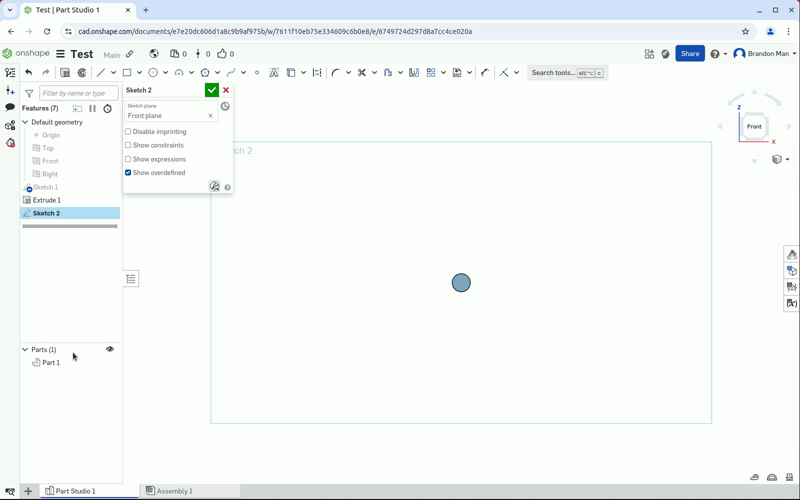
key(y)
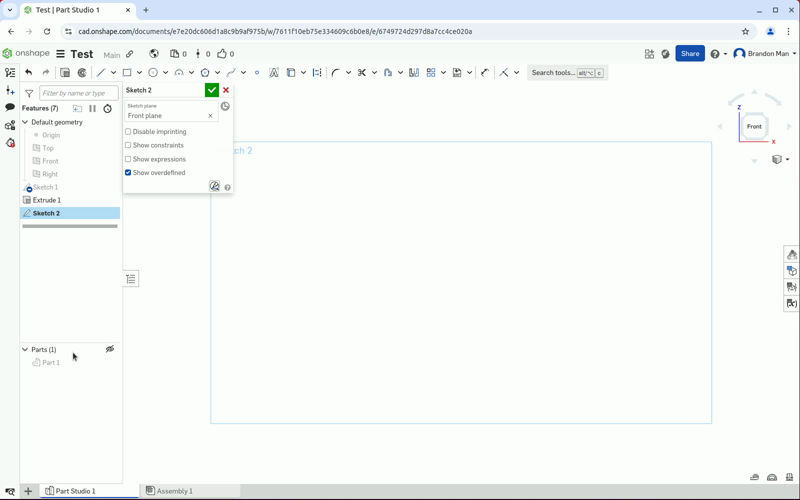
key(c)
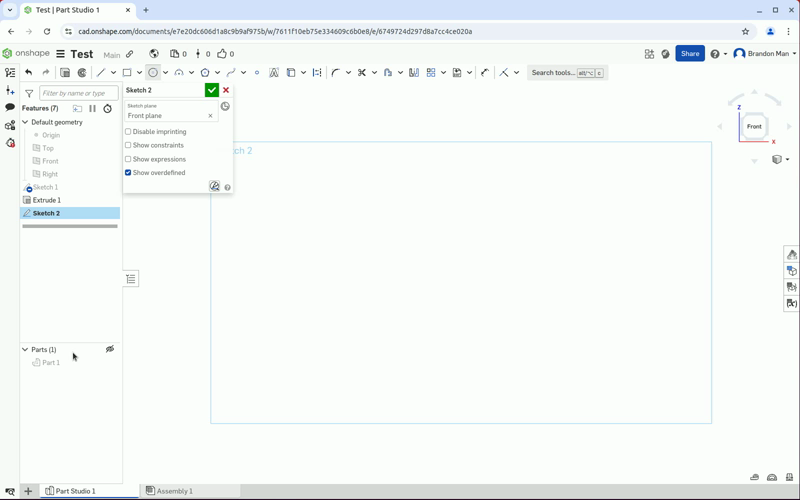
key_down(shift)
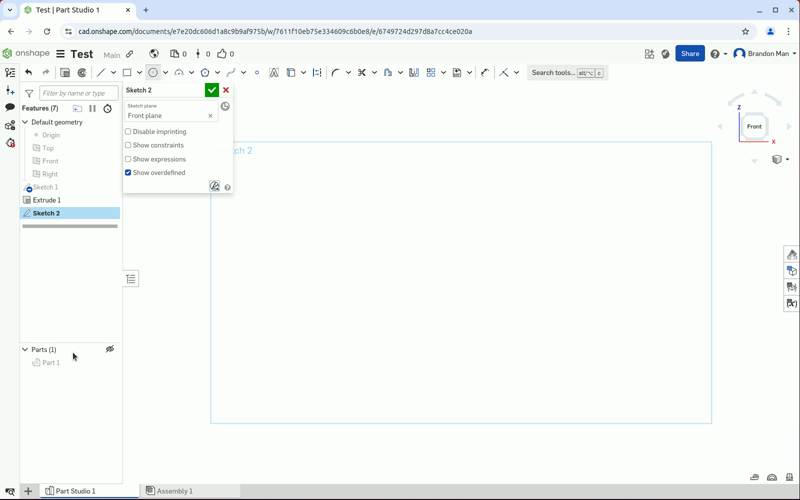
mouse_move(461, 282)
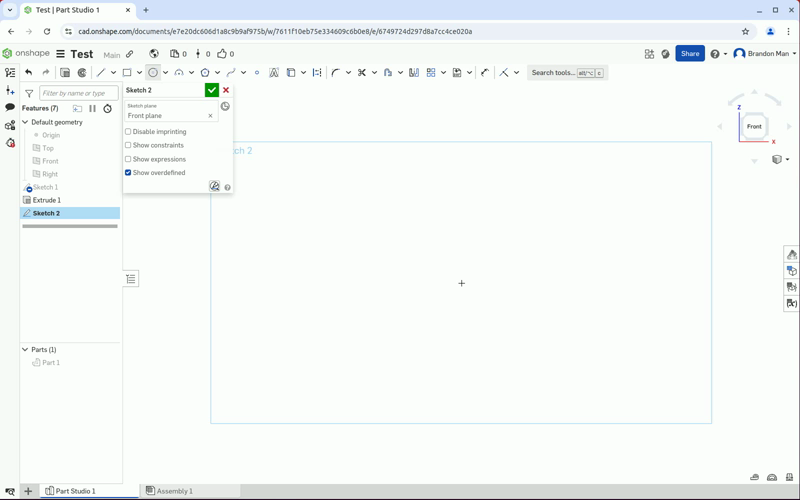
click(461, 282)
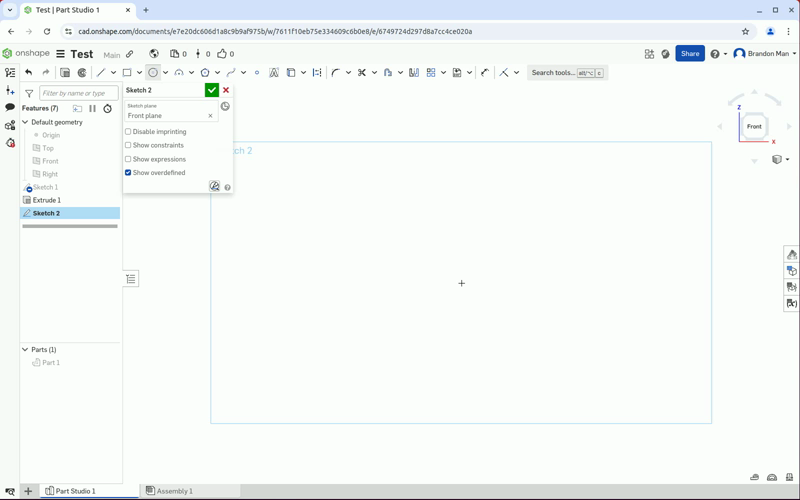
key_up(shift)
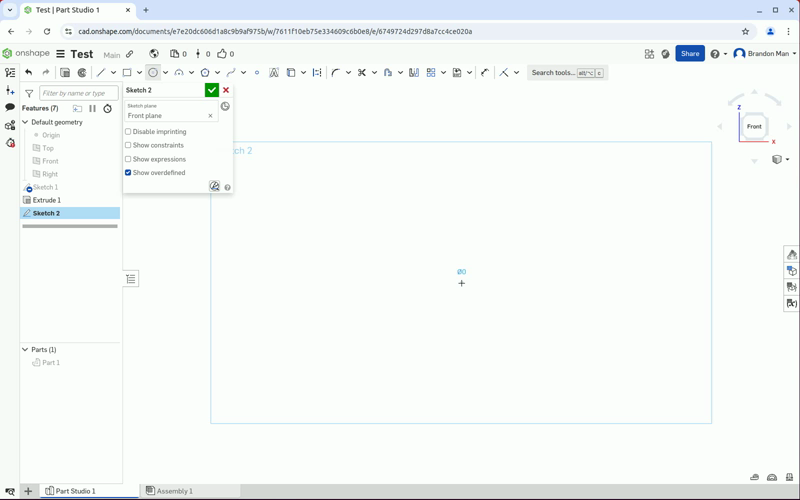
mouse_move(486, 282)
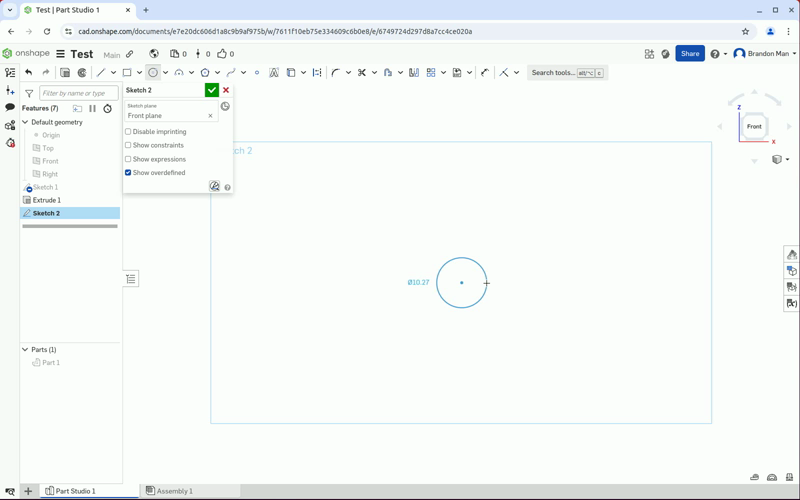
click(486, 282)
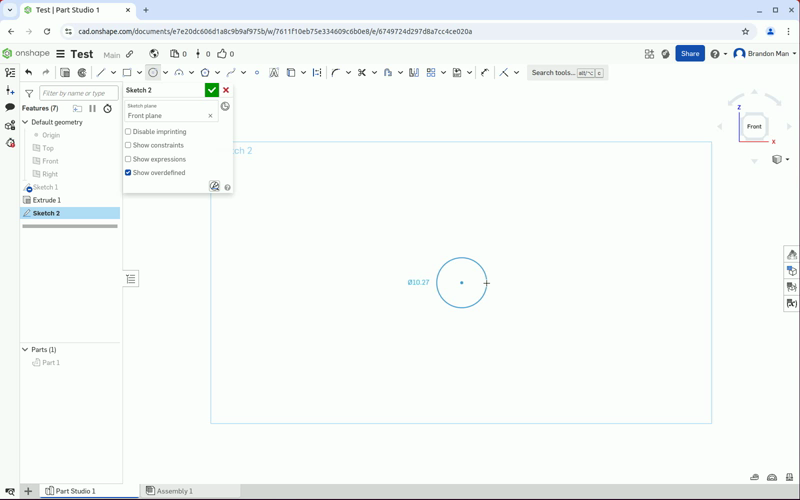
key(esc)
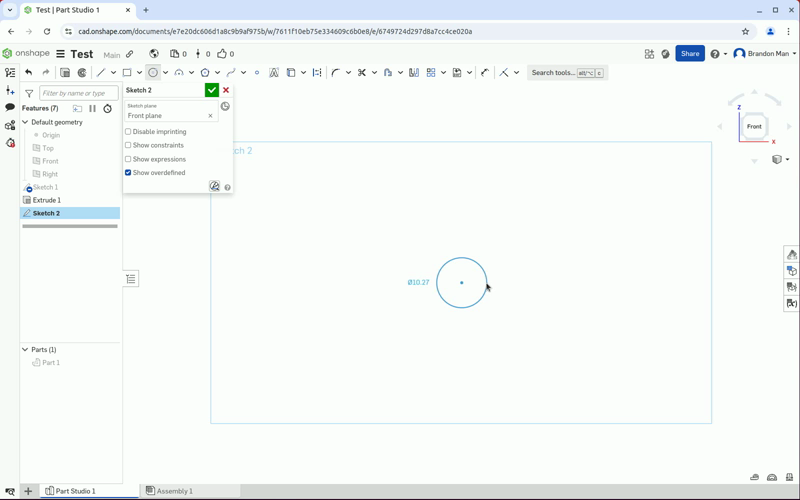
mouse_move(471, 279)
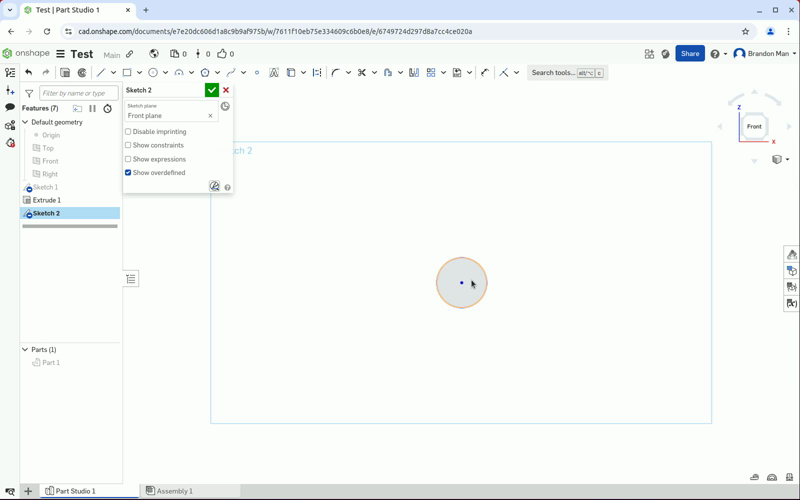
click(471, 279)
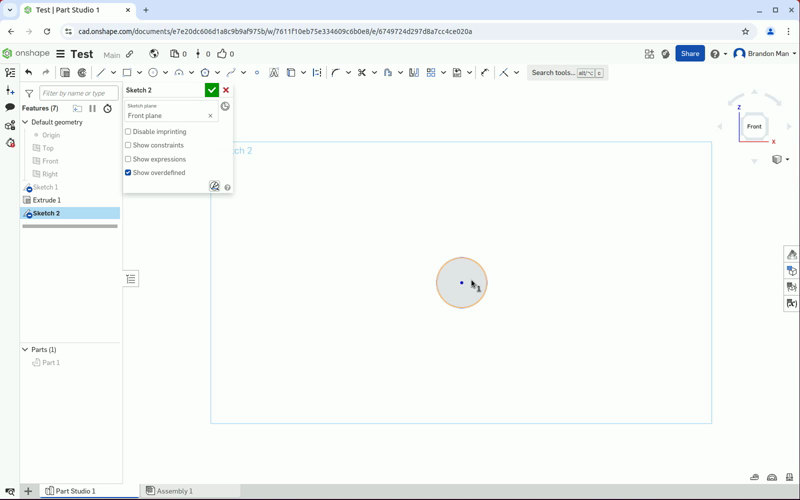
mouse_move(73, 352)
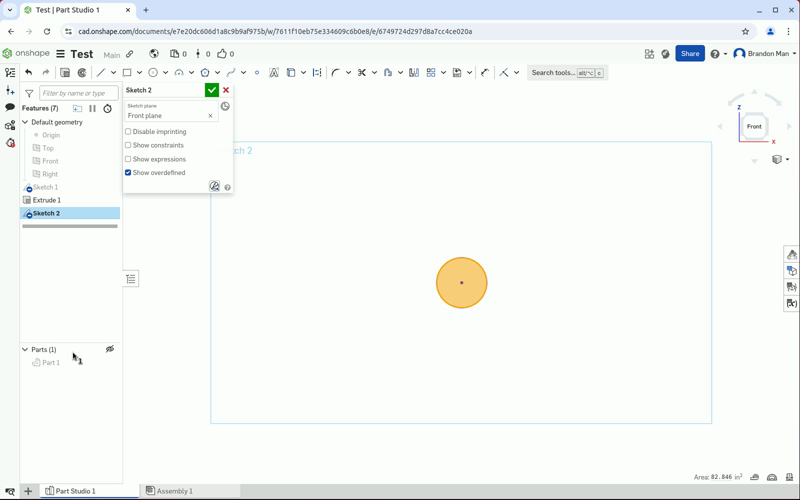
key(shift+y)
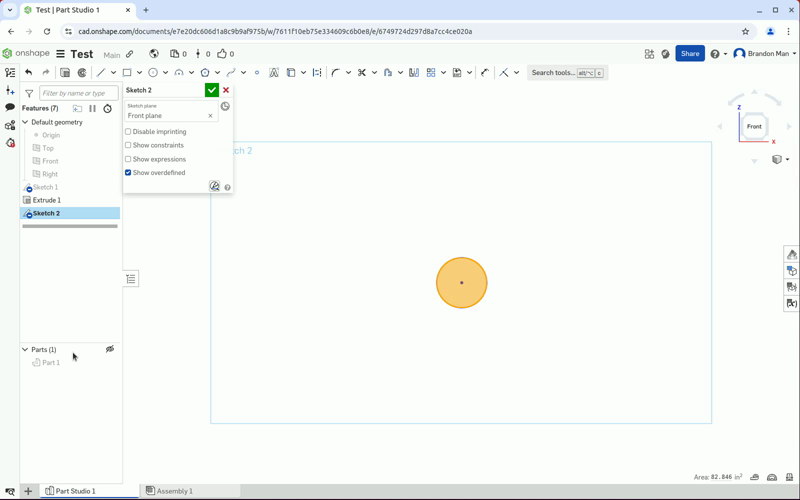
key(shift+e)
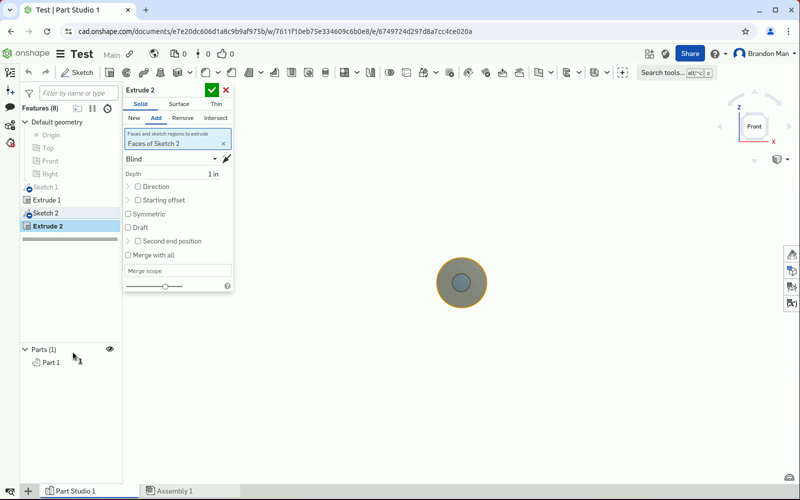
mouse_move(143, 106)
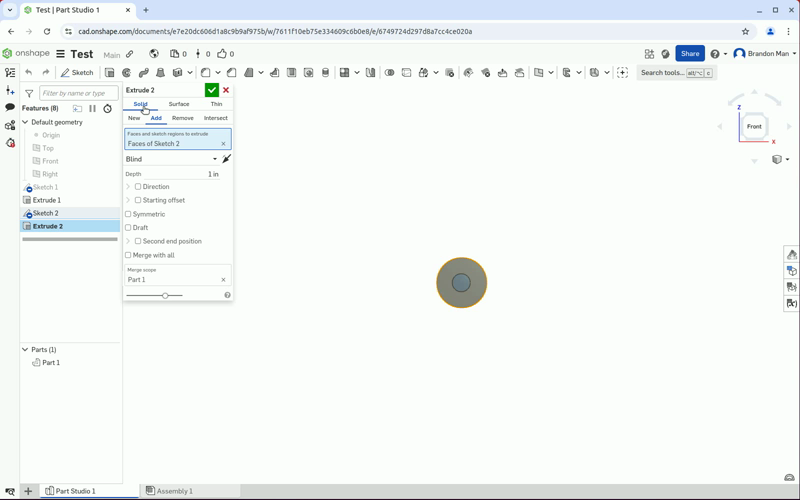
click(143, 106)
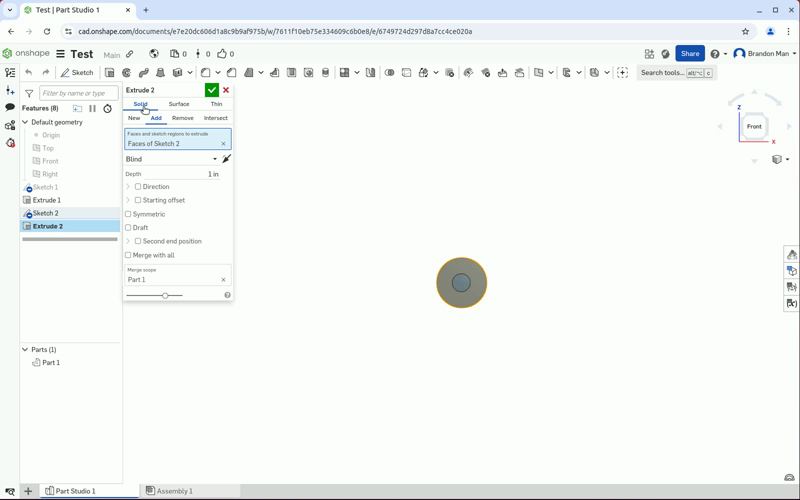
mouse_move(137, 120)
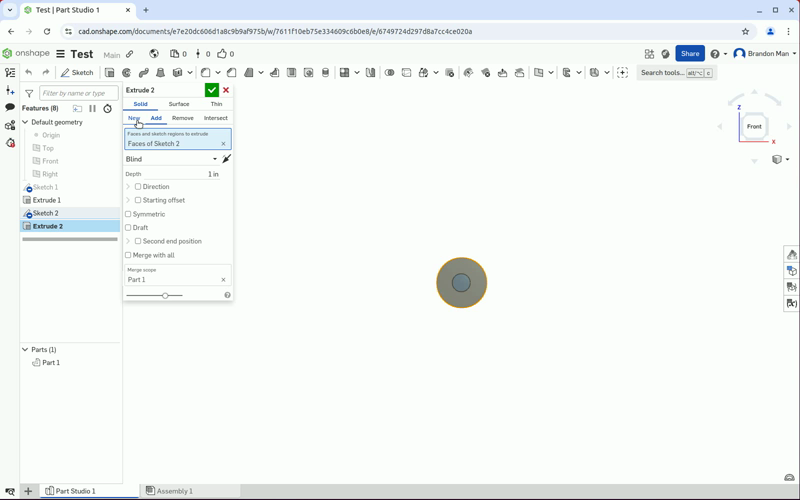
click(137, 120)
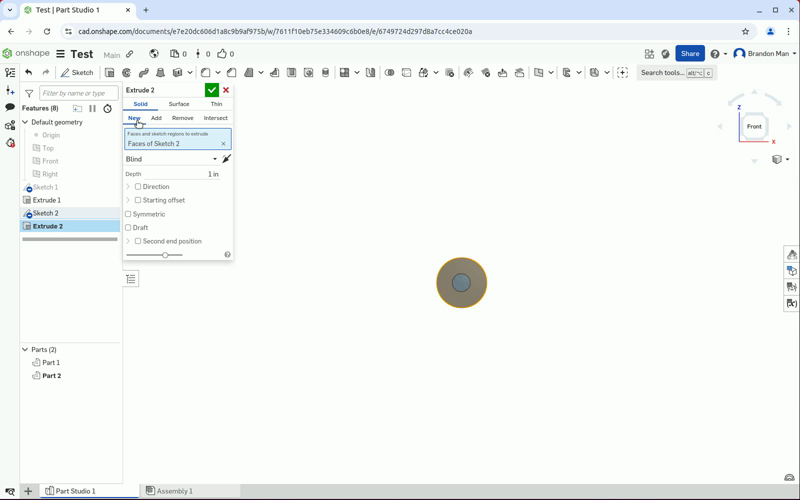
key(tab, 4)
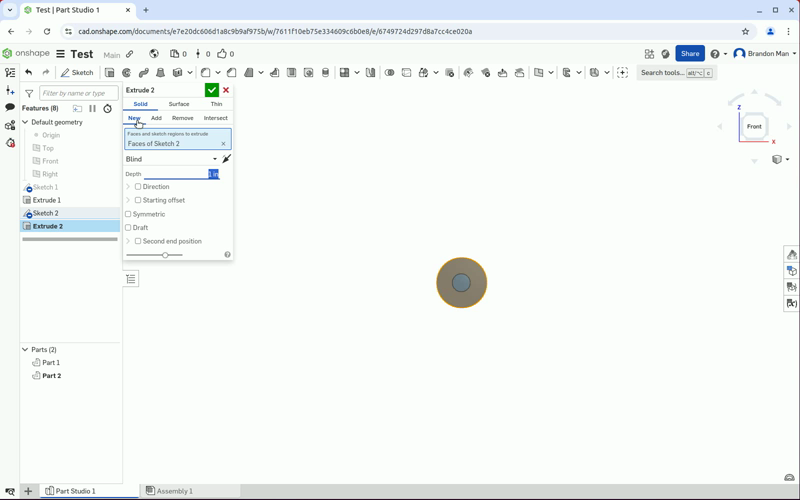
text(27.922)
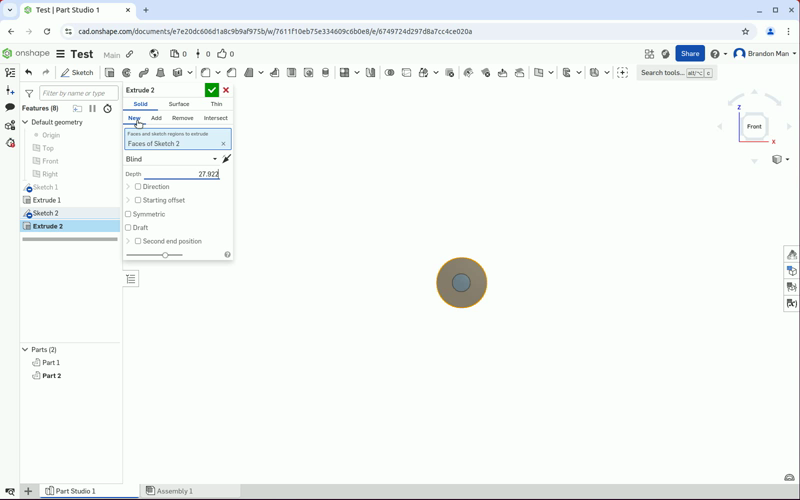
key(tab, 3)
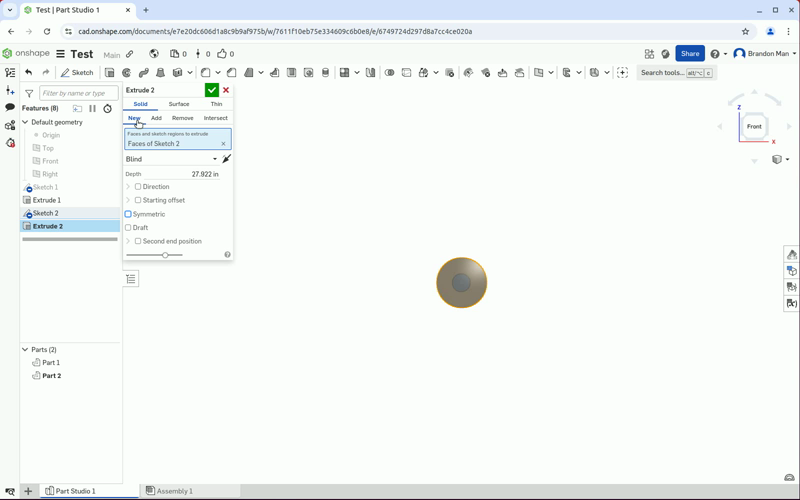
key(space)
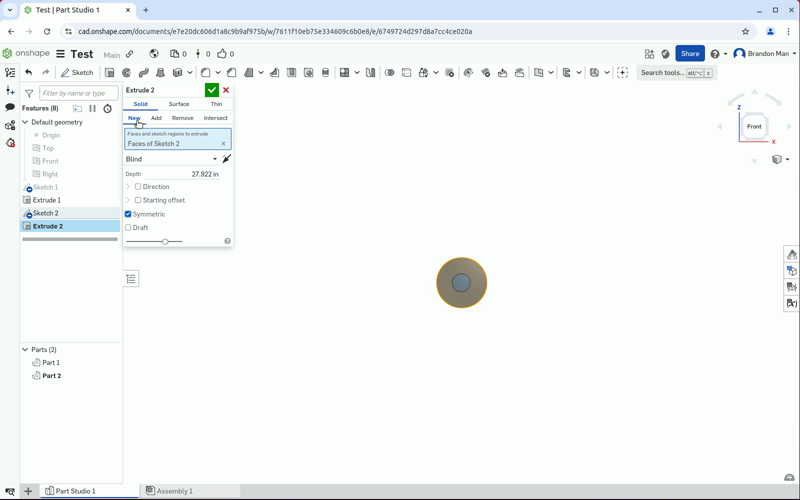
key(enter)
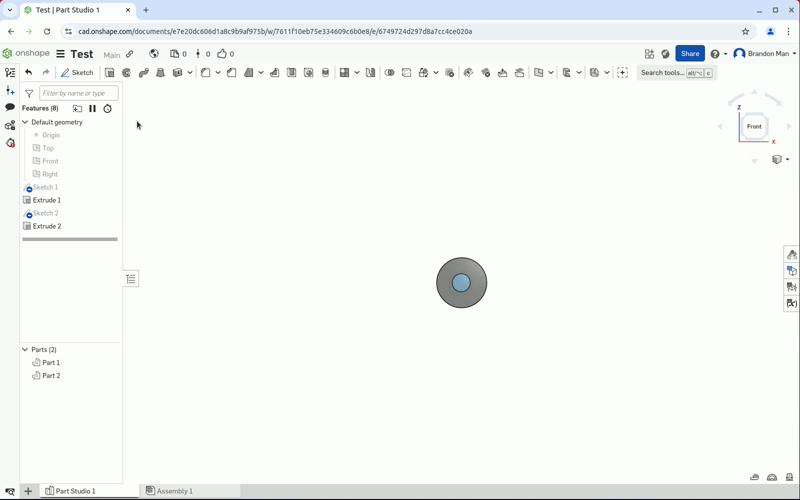
key(shift+h)
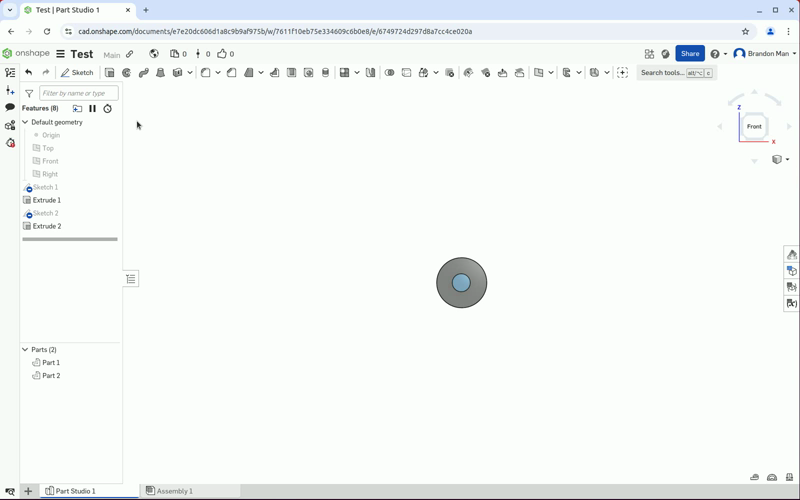
key(shift+h)
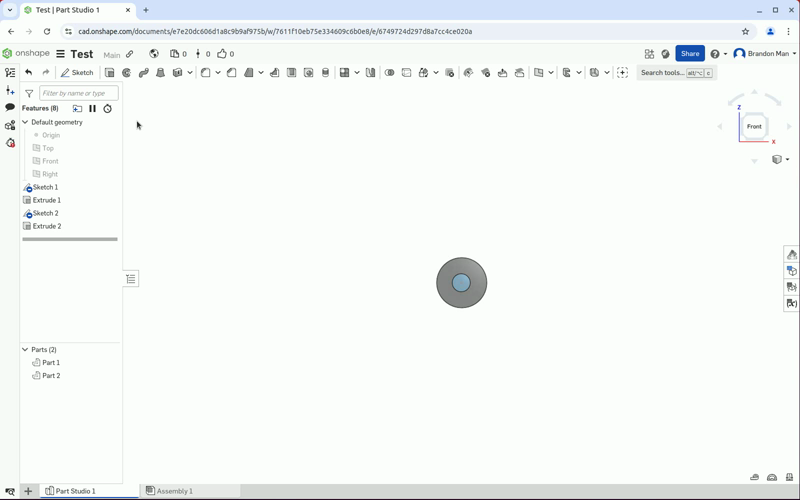
key(shift+7)
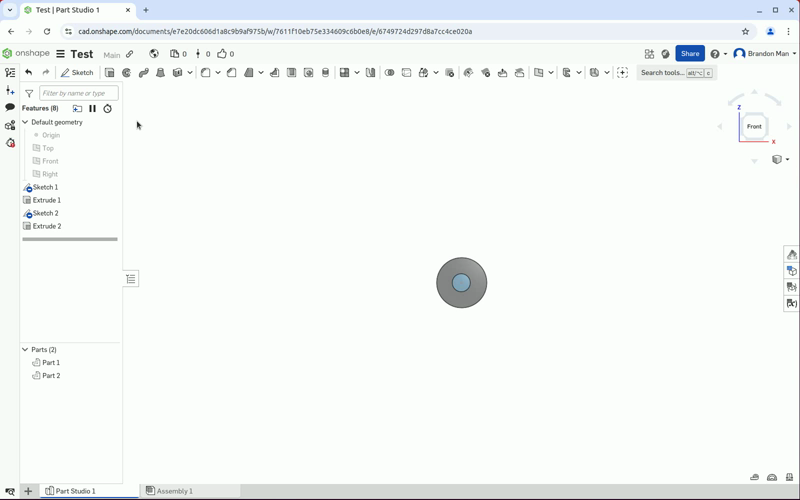
key(left, 2)
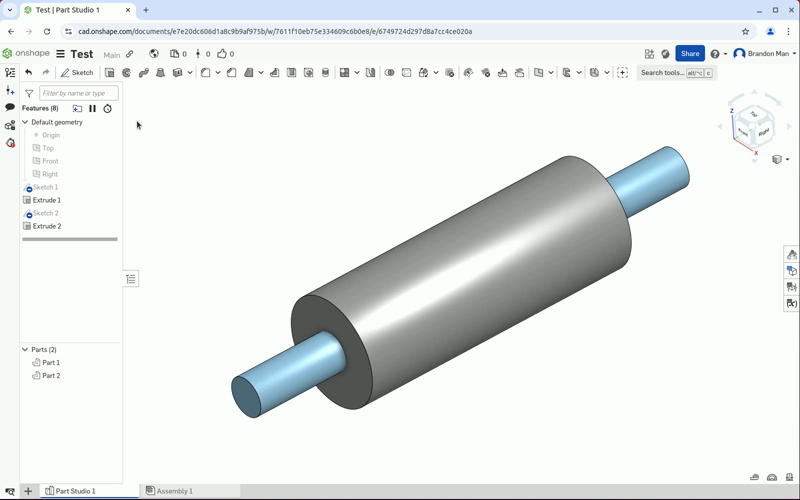
key(down, 2)
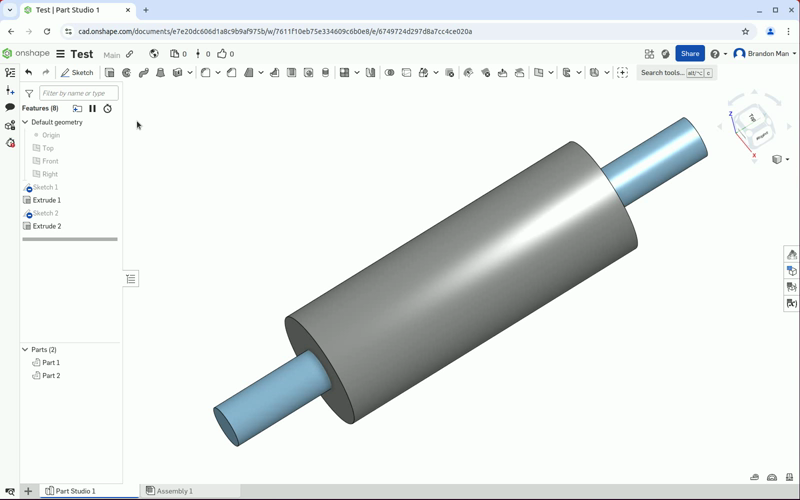
key(up, 2)
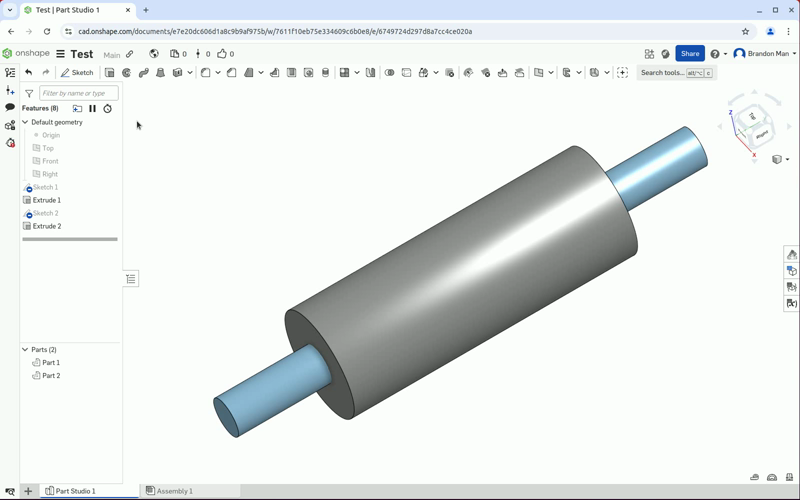
key(right, 2)
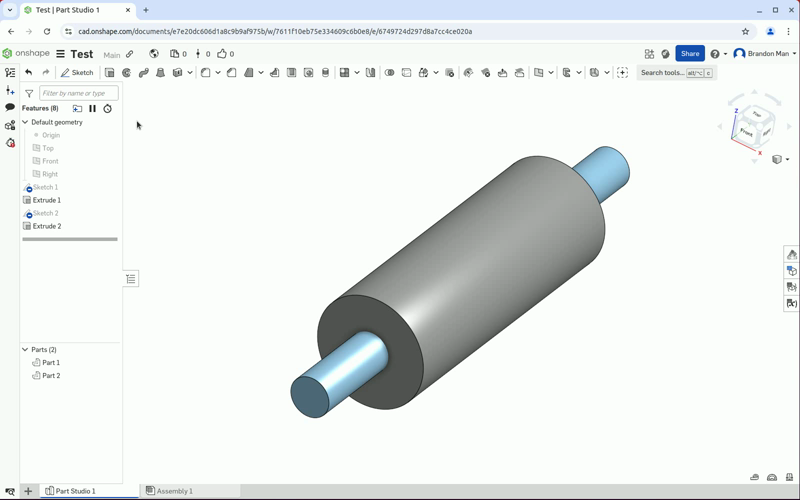
mouse_move(73, 189)
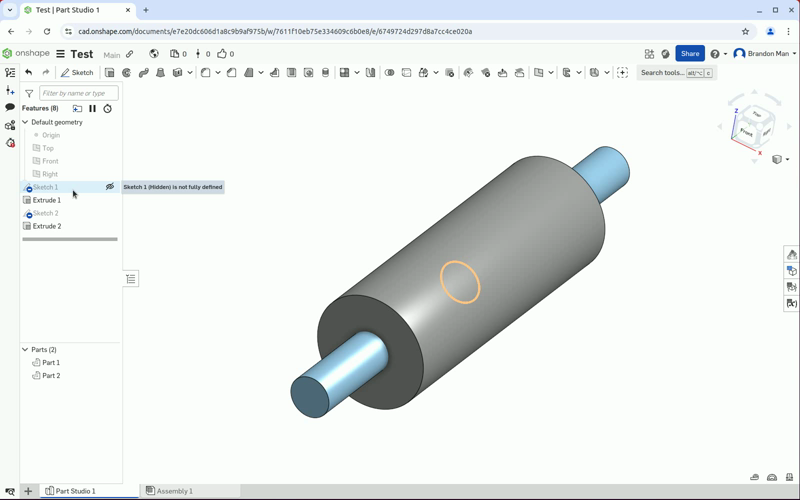
click(73, 189)